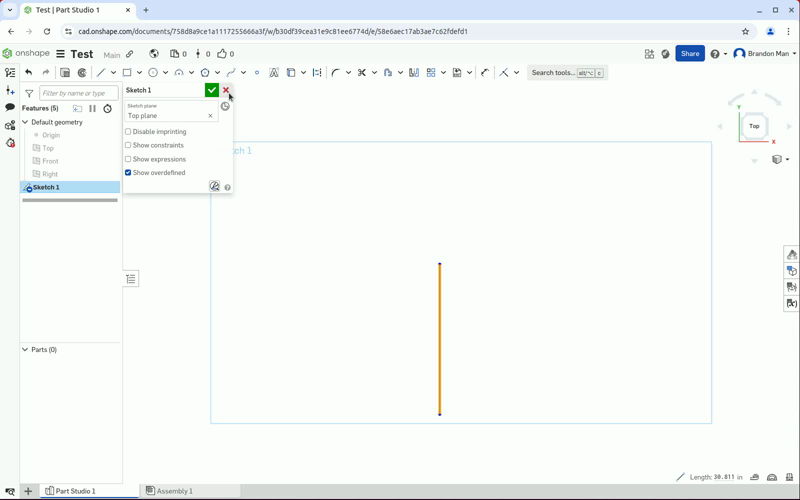
key(shift+h)
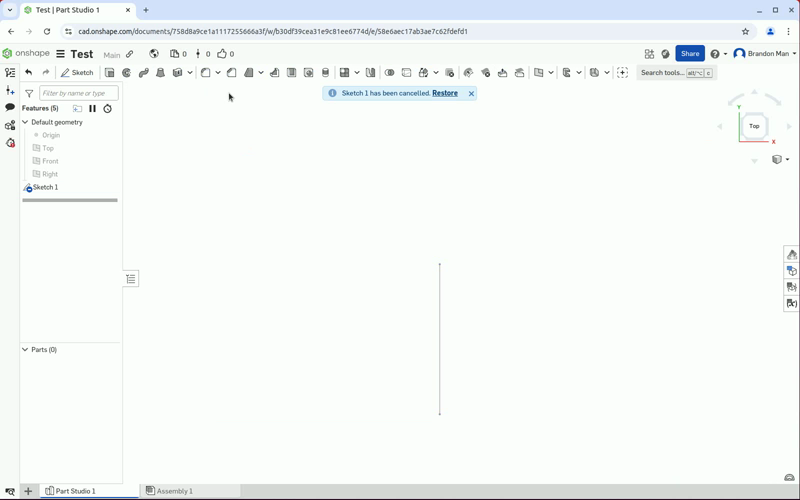
key(shift+s)
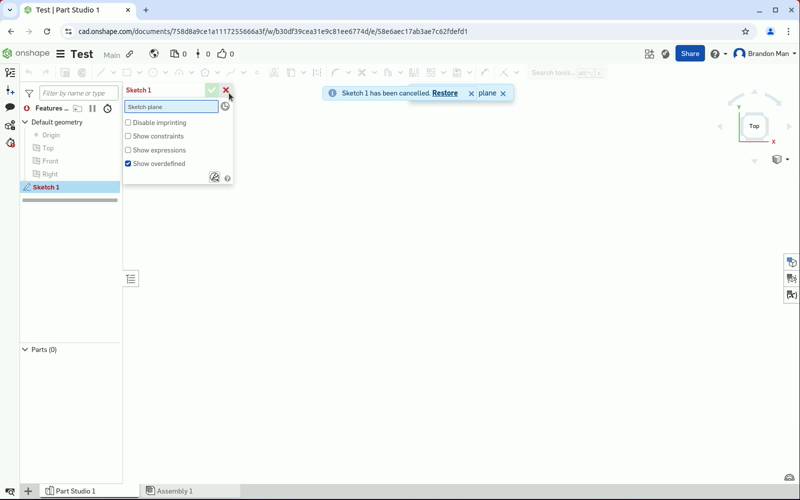
mouse_move(73, 150)
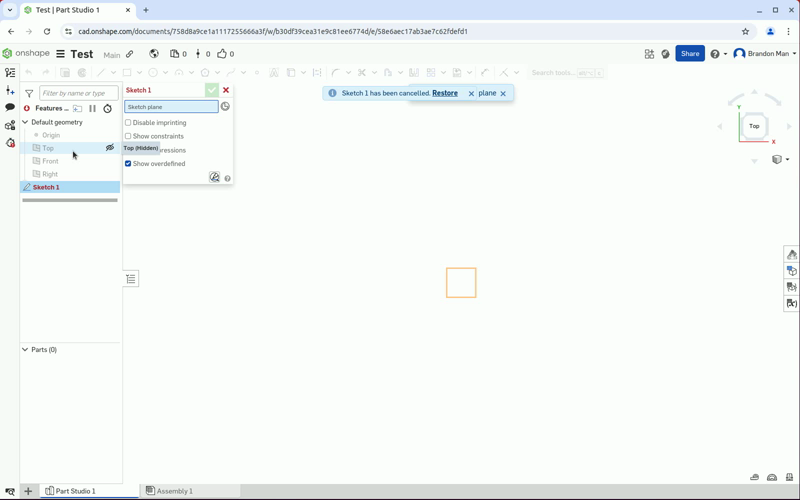
click(73, 150)
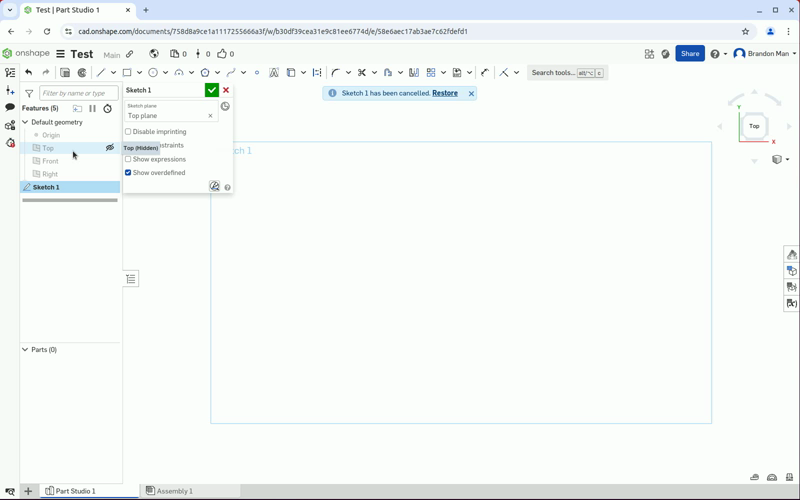
mouse_move(73, 352)
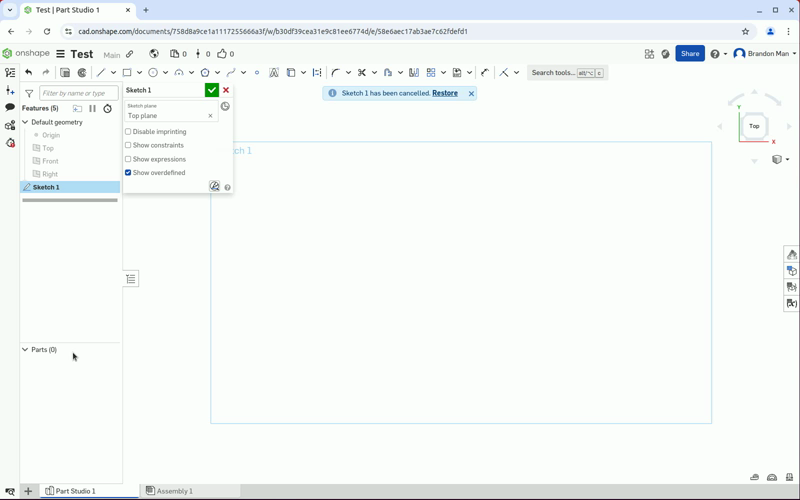
key(y)
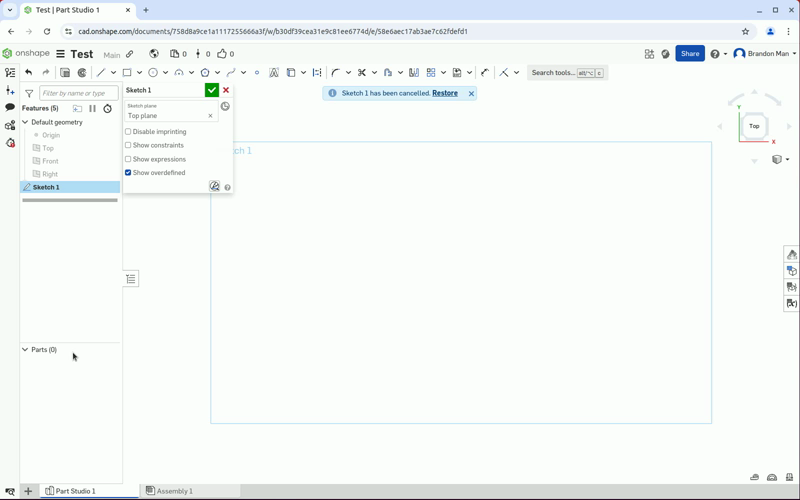
key(l)
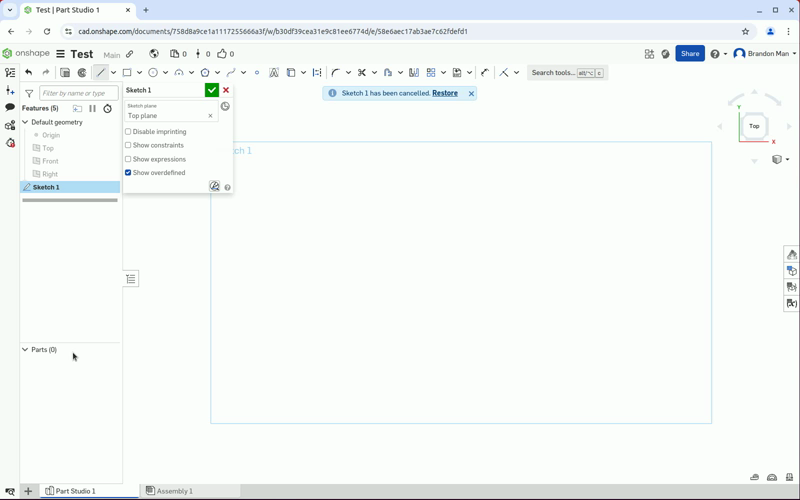
key_down(shift)
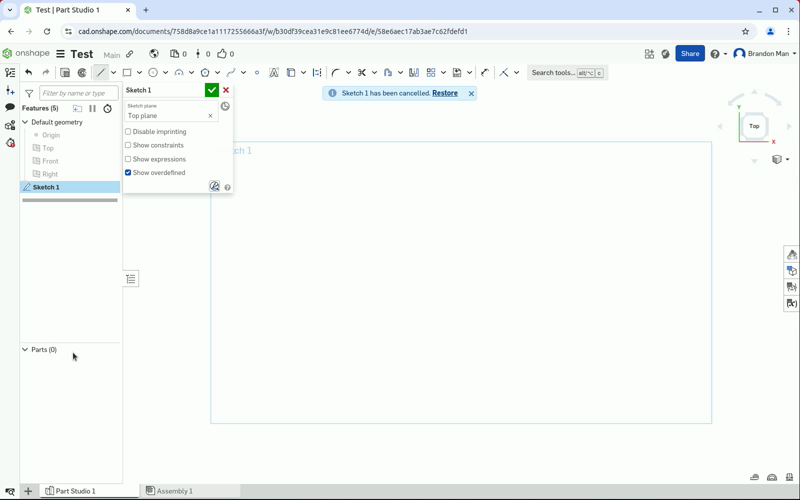
mouse_move(349, 282)
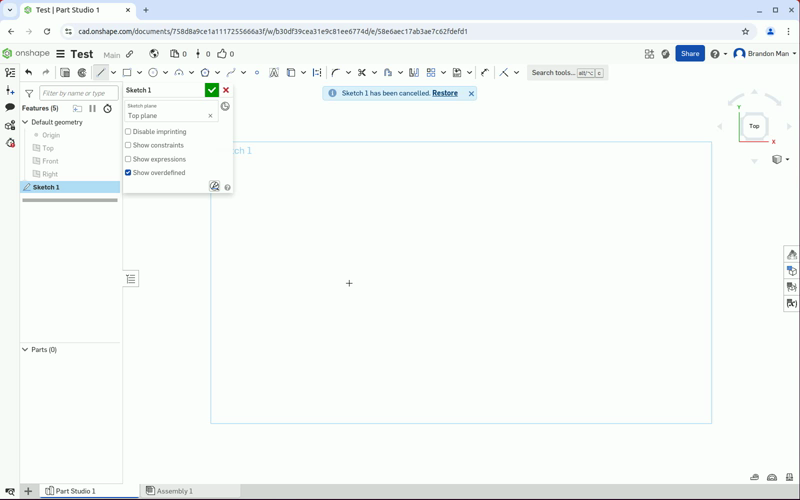
click(349, 282)
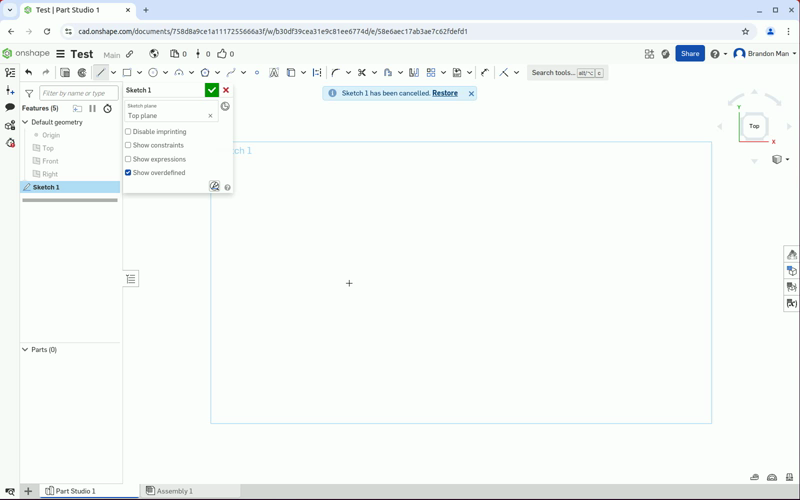
key_up(shift)
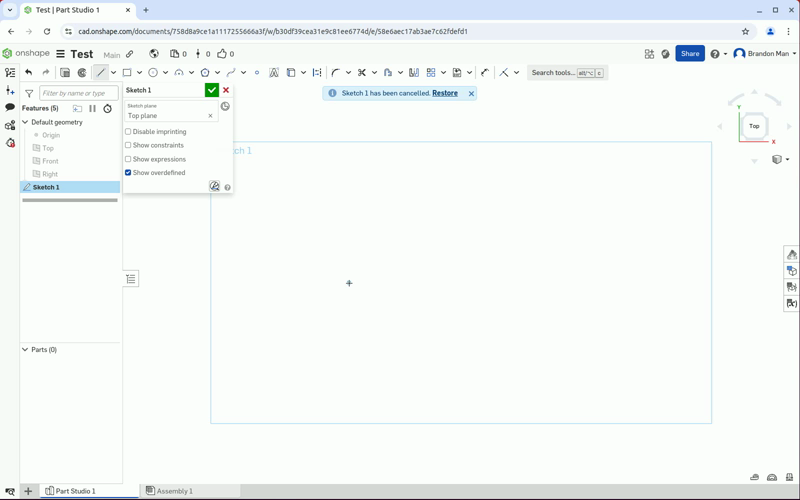
key_down(shift)
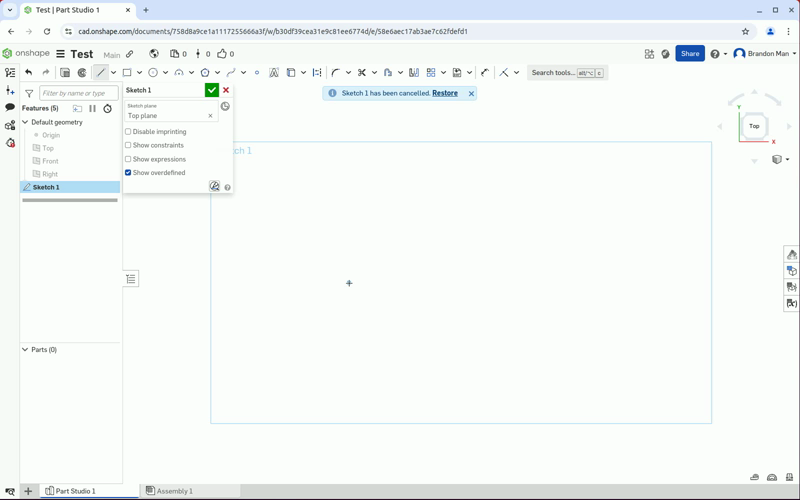
mouse_move(405, 378)
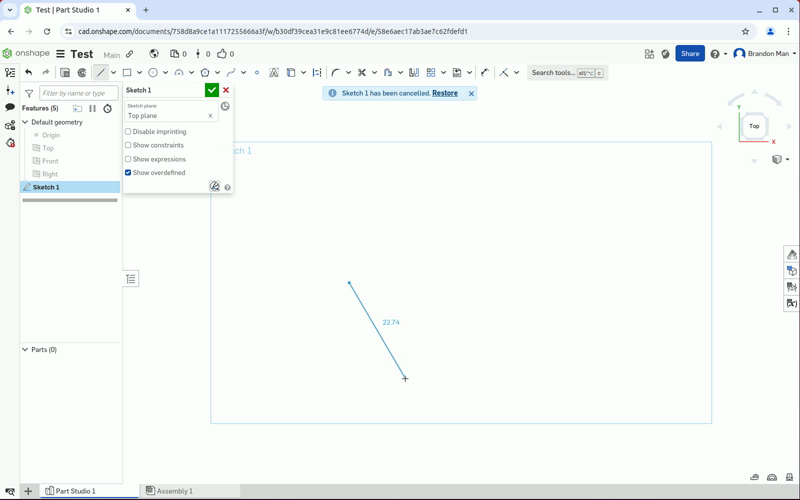
click(405, 378)
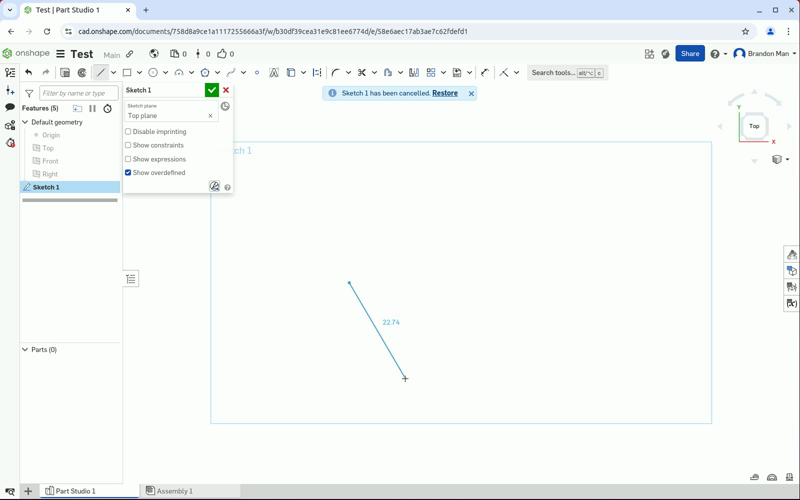
key_up(shift)
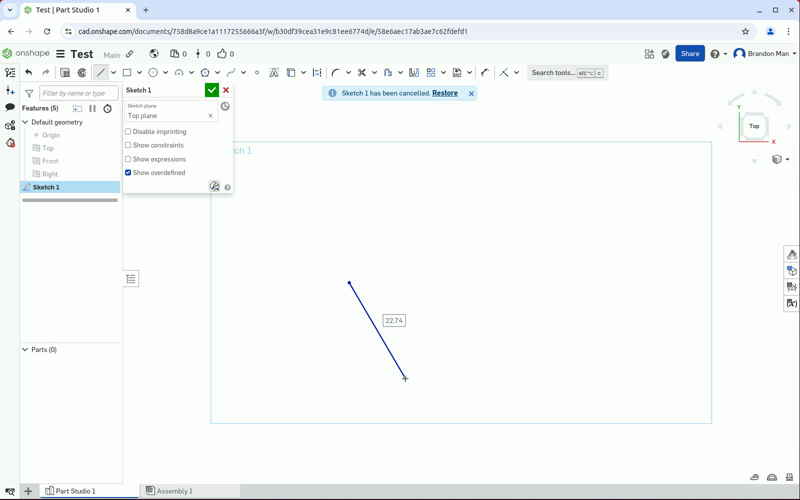
key_down(shift)
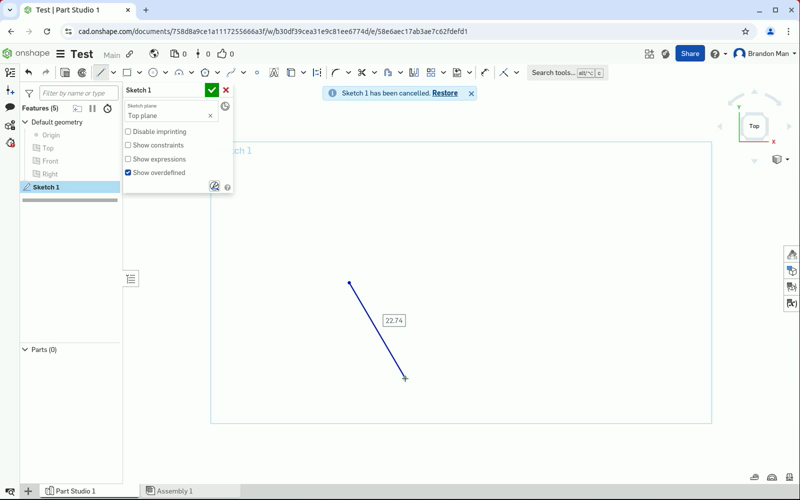
mouse_move(514, 378)
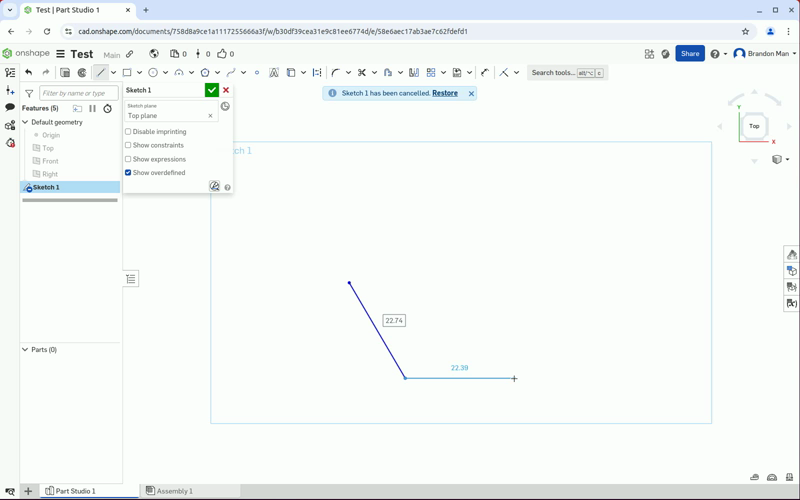
click(514, 378)
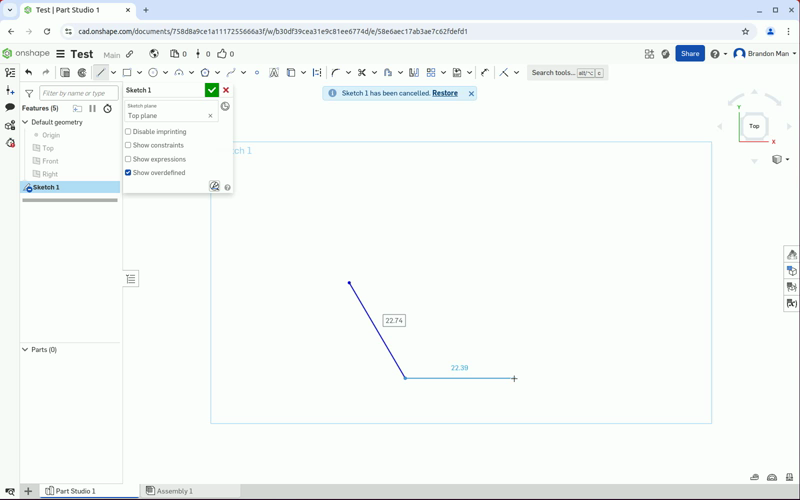
key_up(shift)
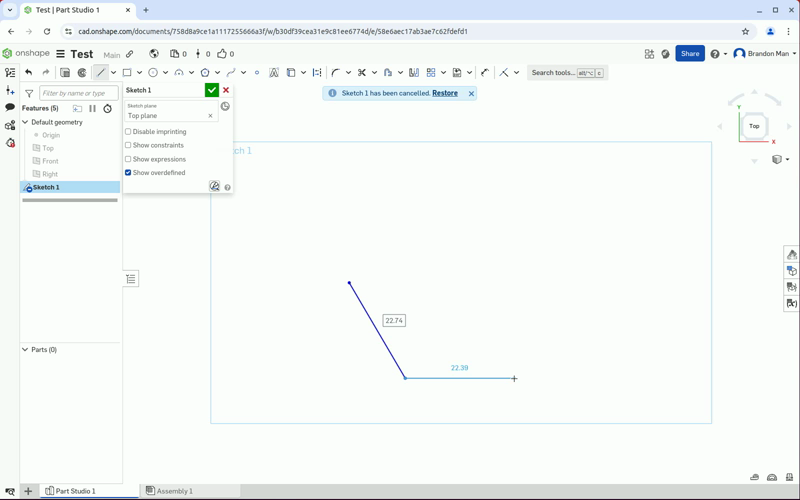
key_down(shift)
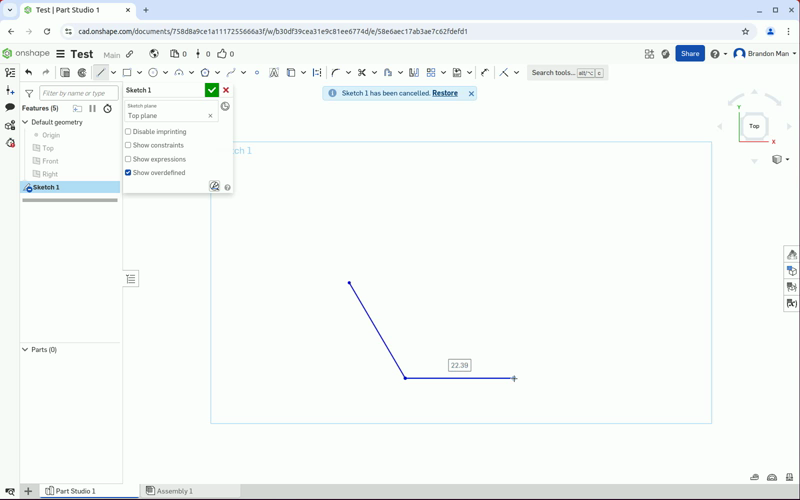
mouse_move(569, 282)
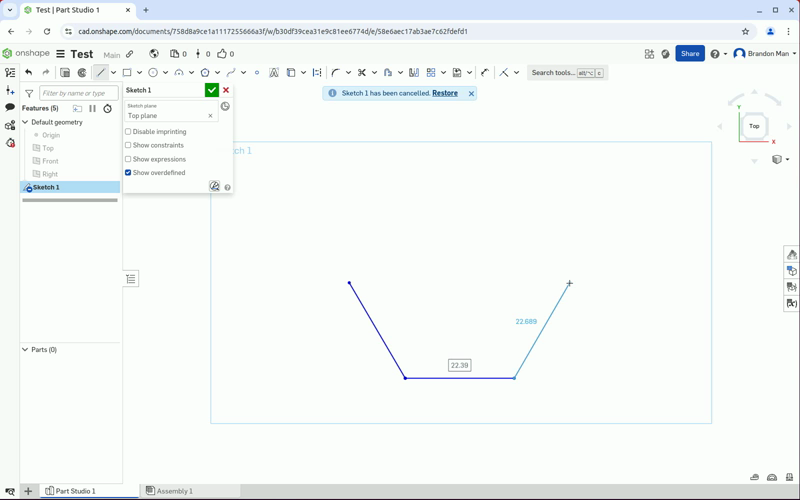
click(569, 282)
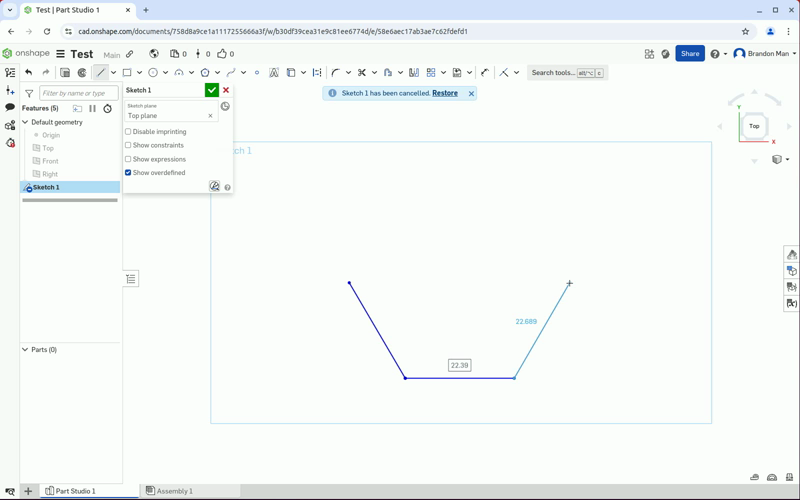
key_up(shift)
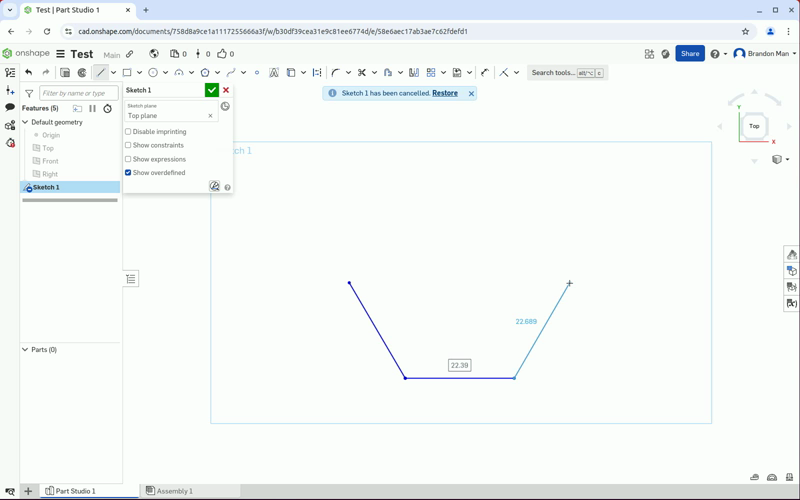
key_down(shift)
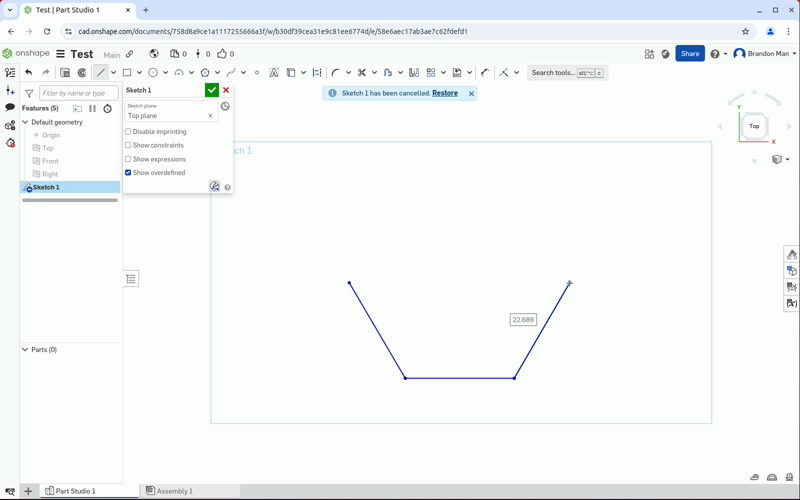
mouse_move(514, 187)
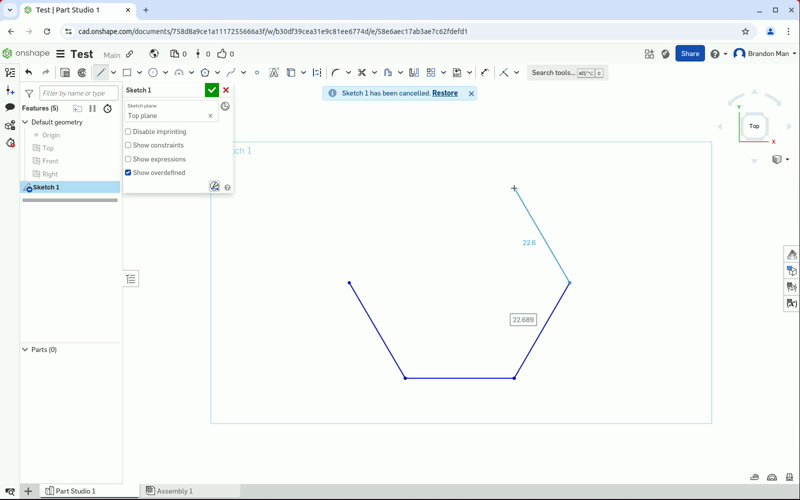
click(514, 187)
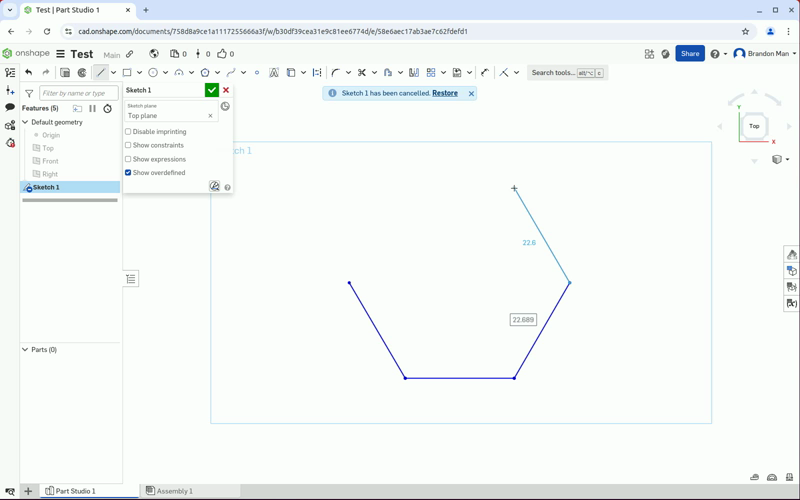
key_up(shift)
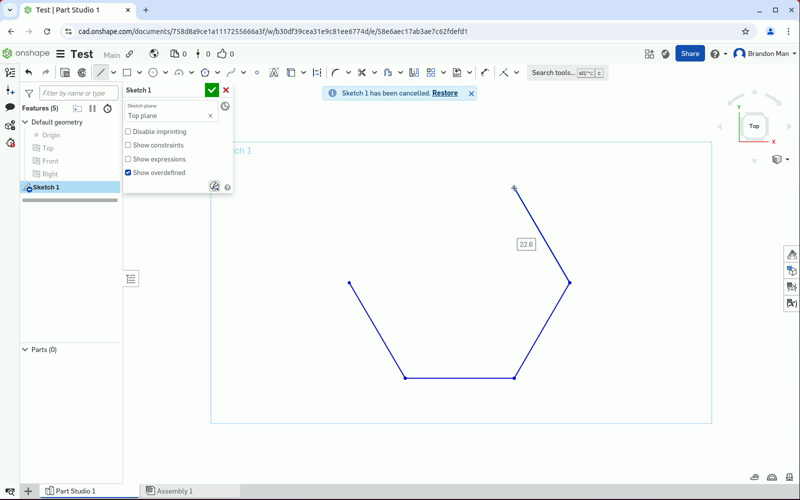
key_down(shift)
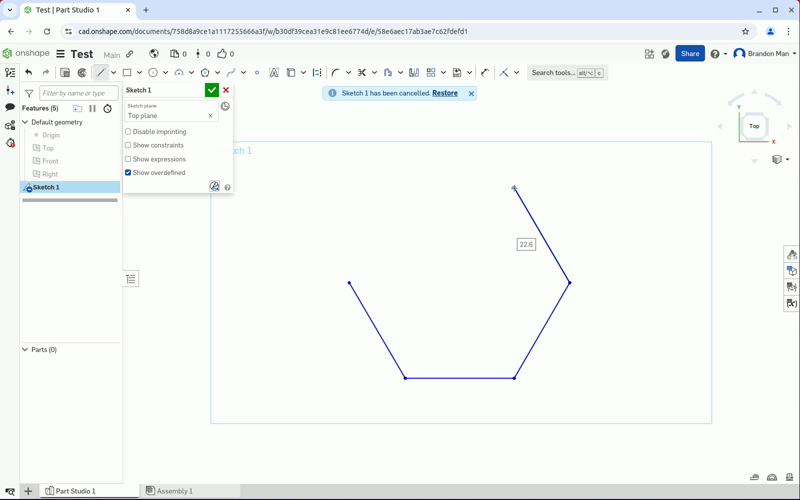
mouse_move(405, 187)
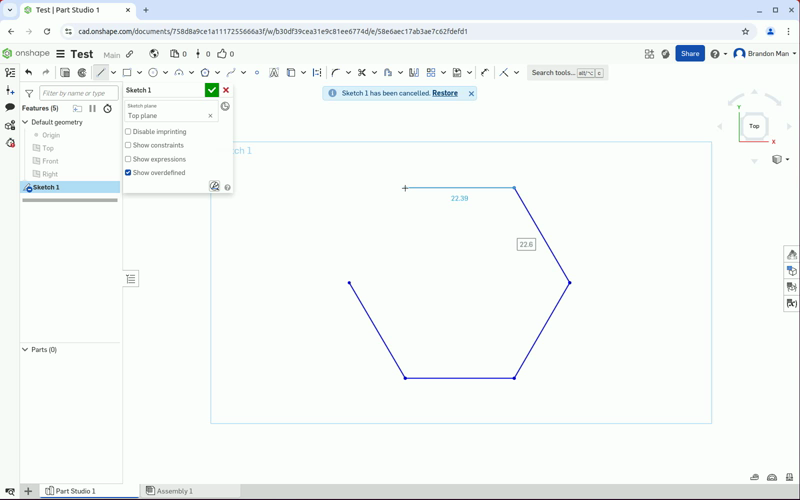
click(405, 187)
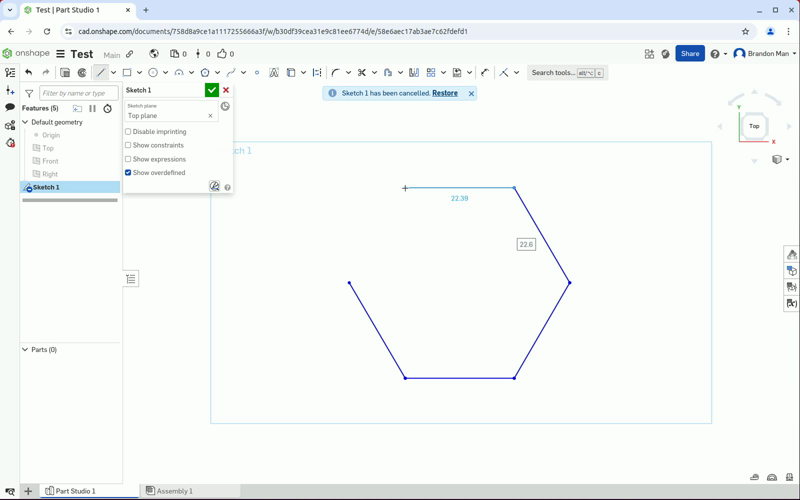
key_up(shift)
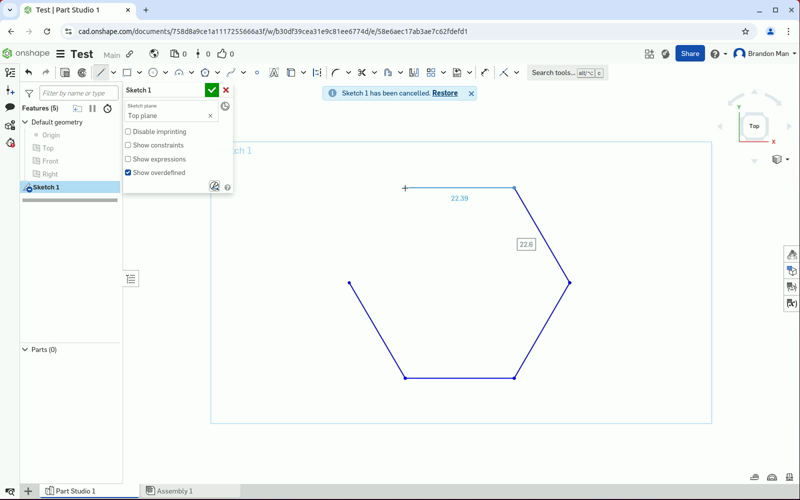
key_down(shift)
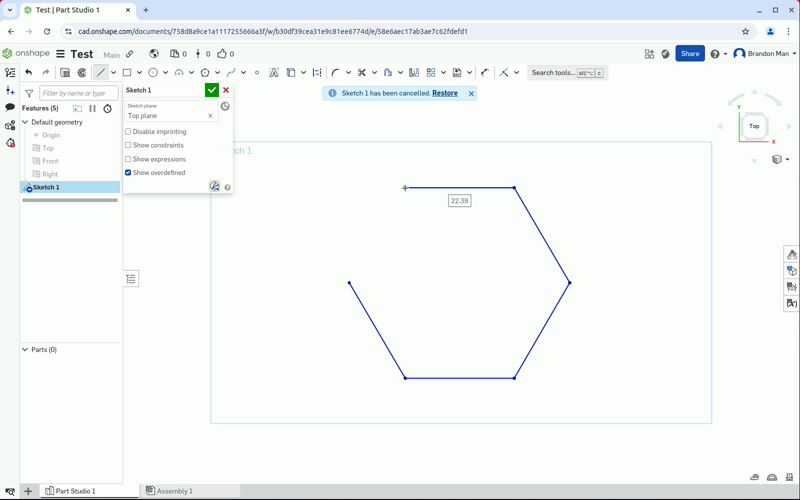
mouse_move(349, 282)
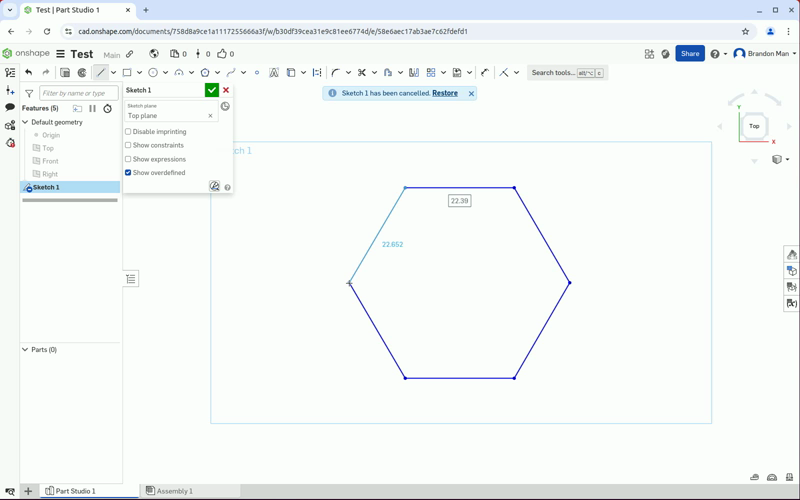
key_up(shift)
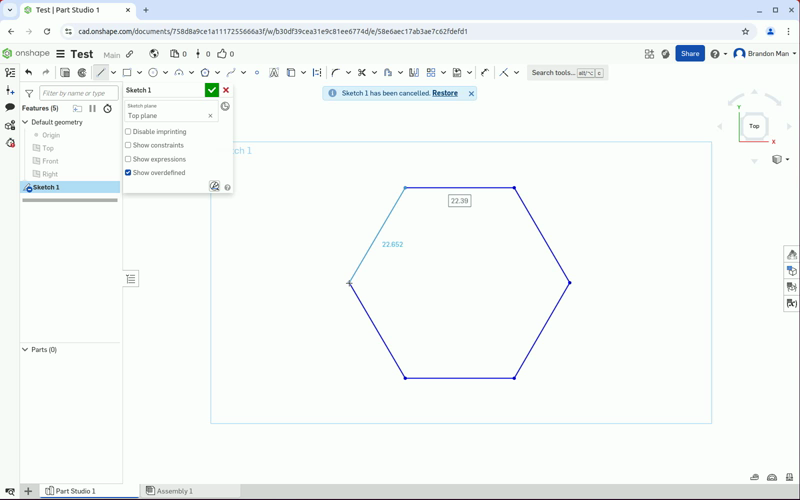
click(349, 282)
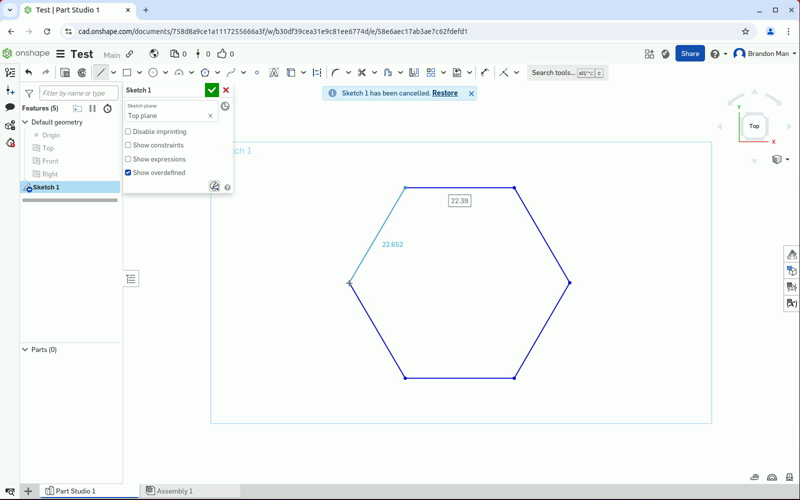
key(esc)
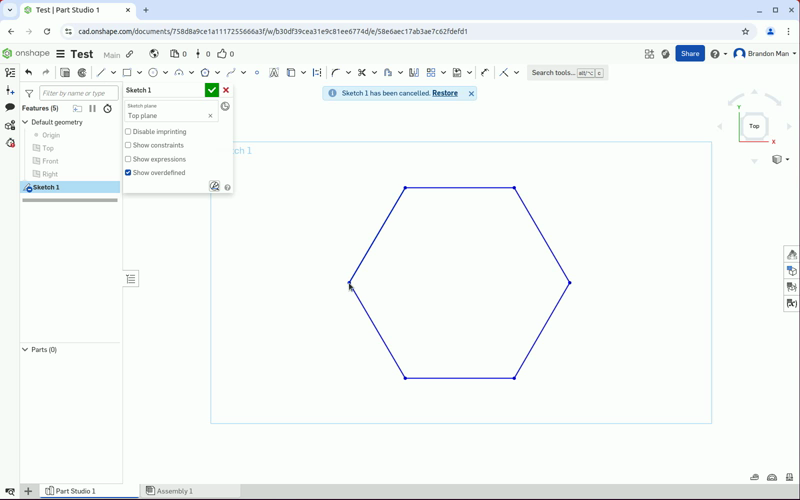
mouse_move(489, 348)
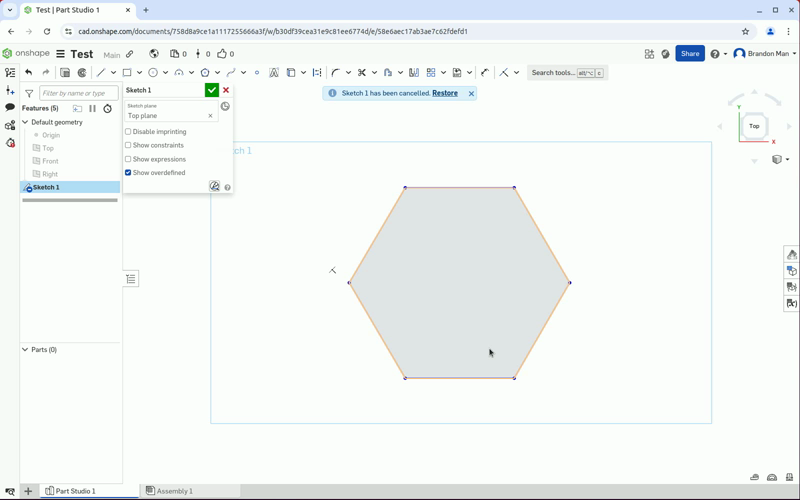
click(489, 348)
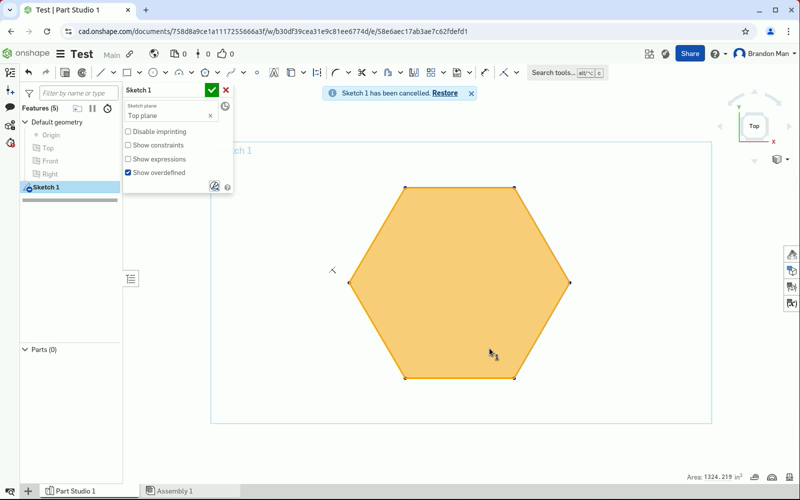
mouse_move(73, 352)
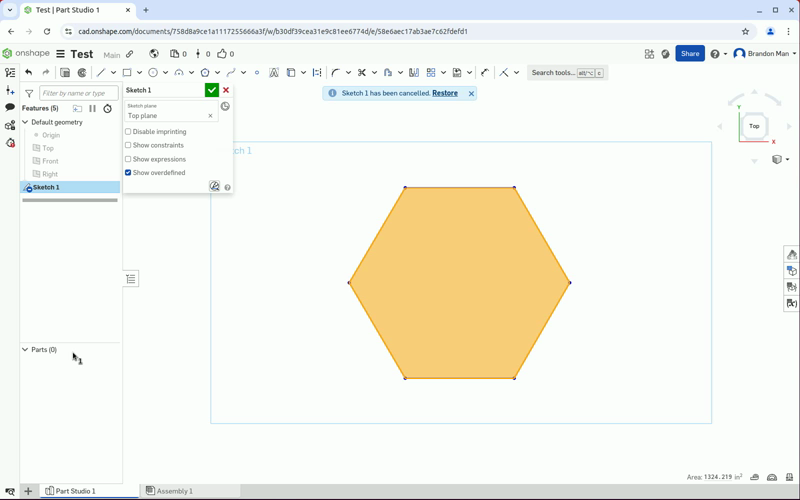
key(shift+y)
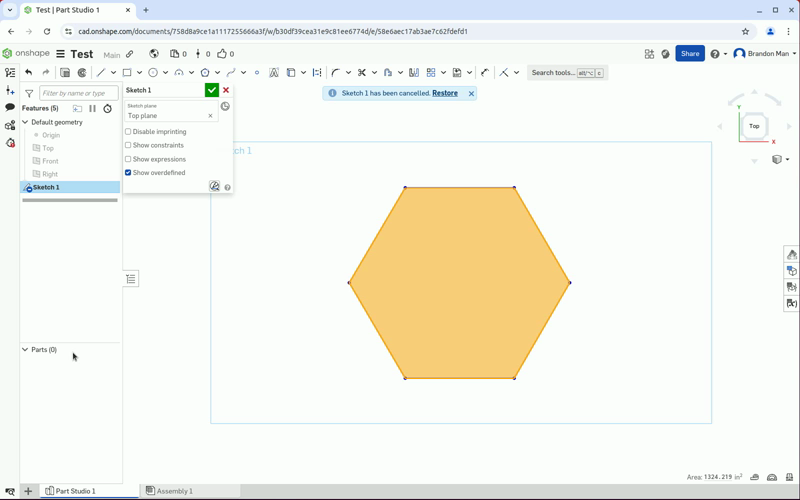
key(shift+e)
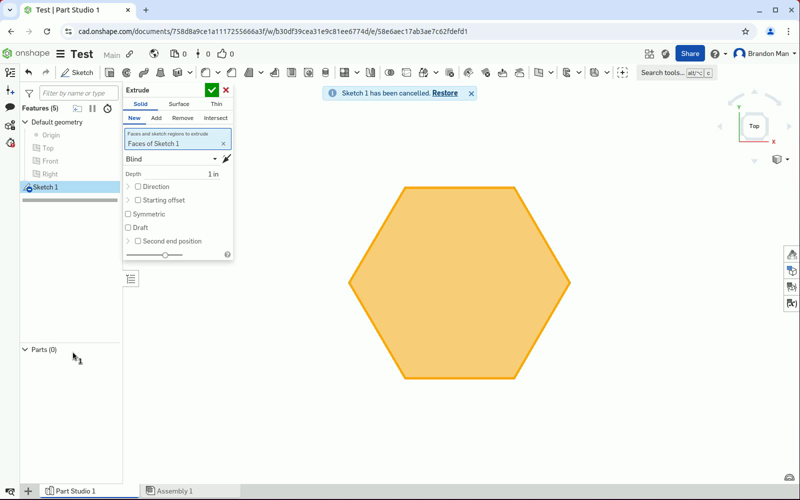
mouse_move(143, 106)
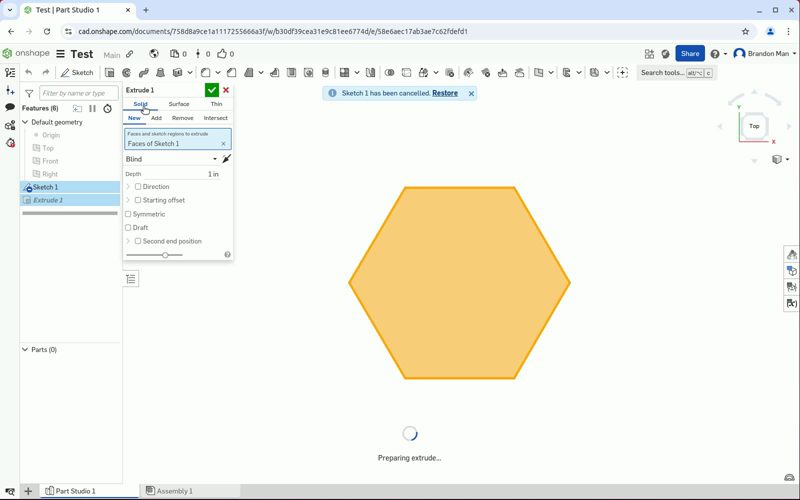
click(143, 106)
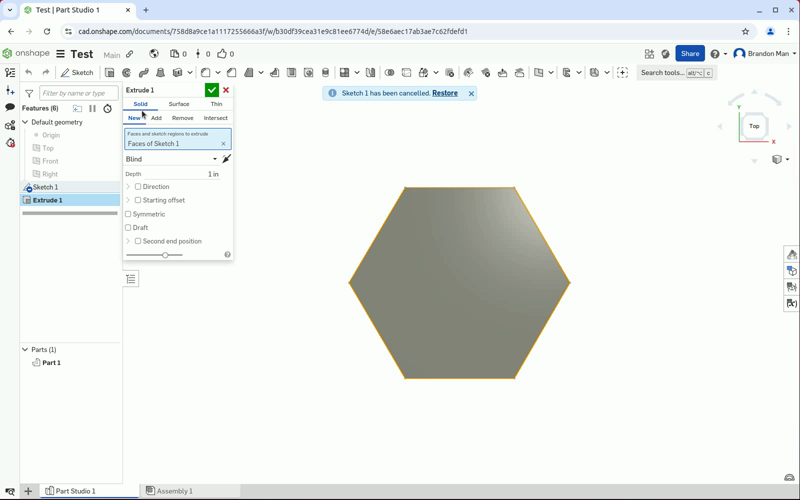
mouse_move(137, 120)
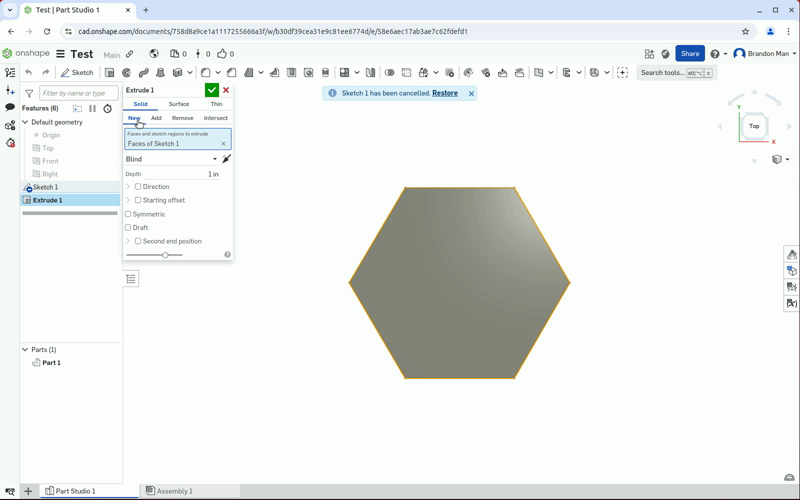
click(137, 120)
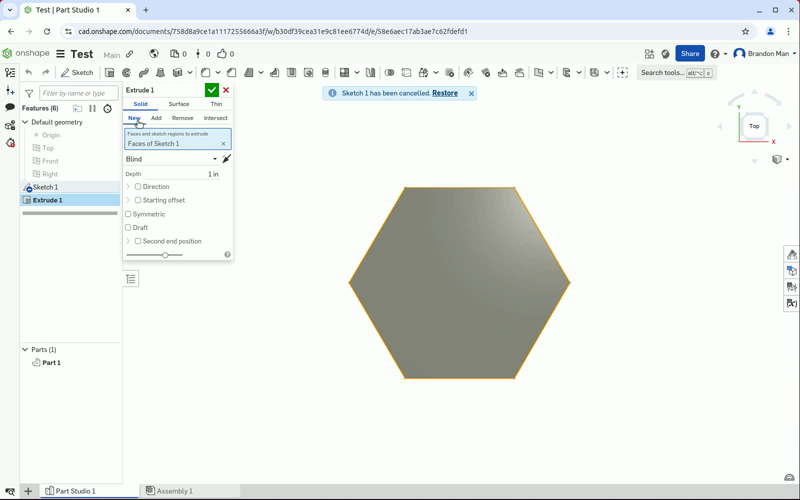
key(tab, 4)
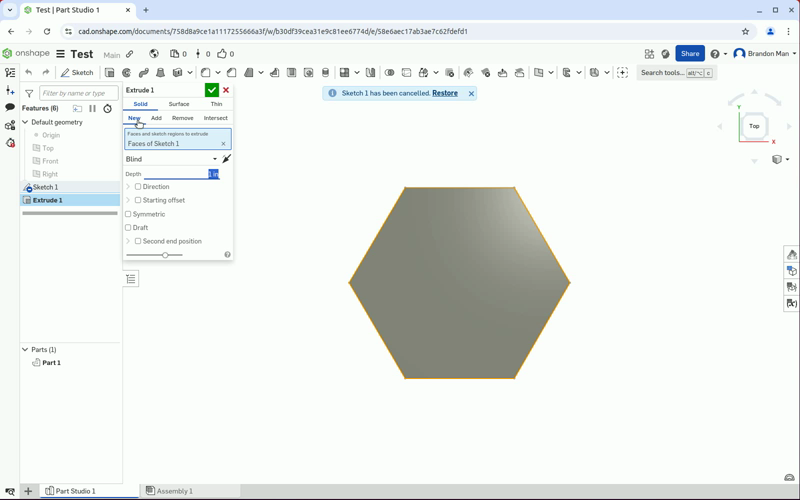
text(15.405)
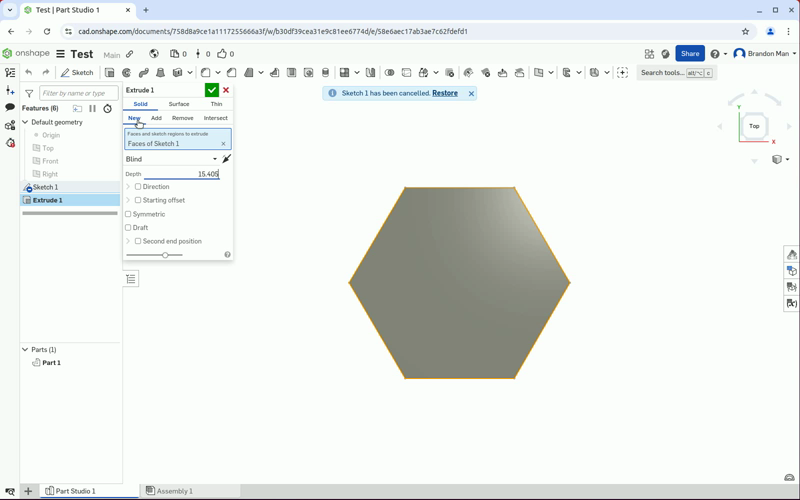
key(enter)
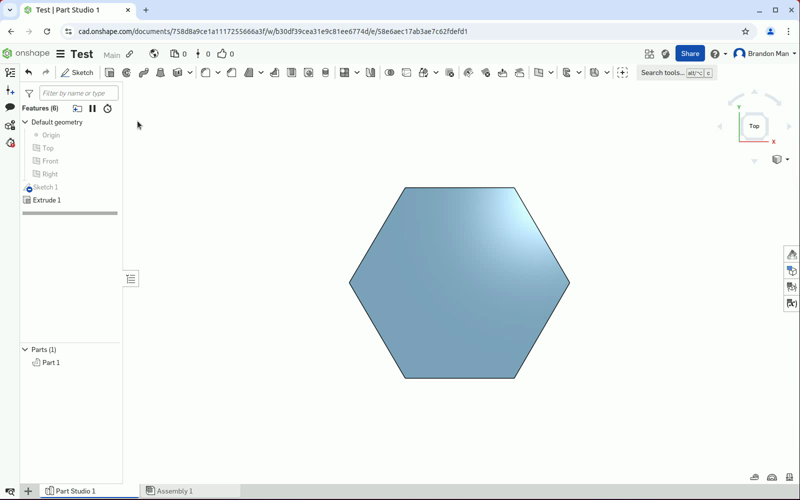
key(shift+h)
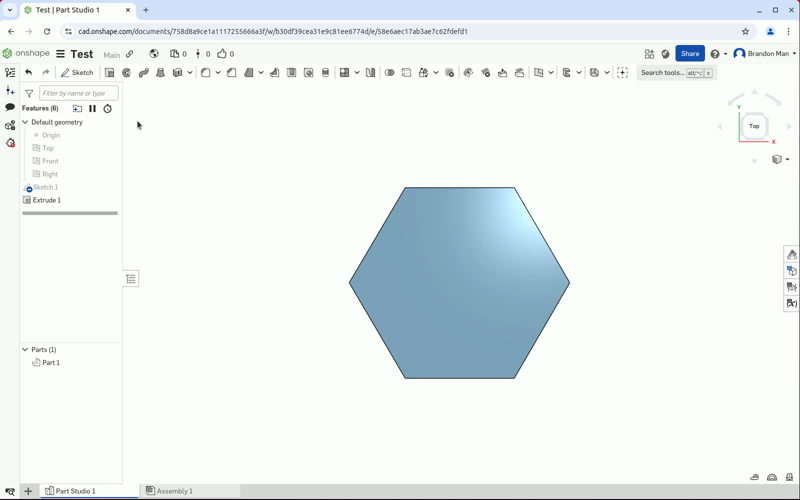
key(shift+h)
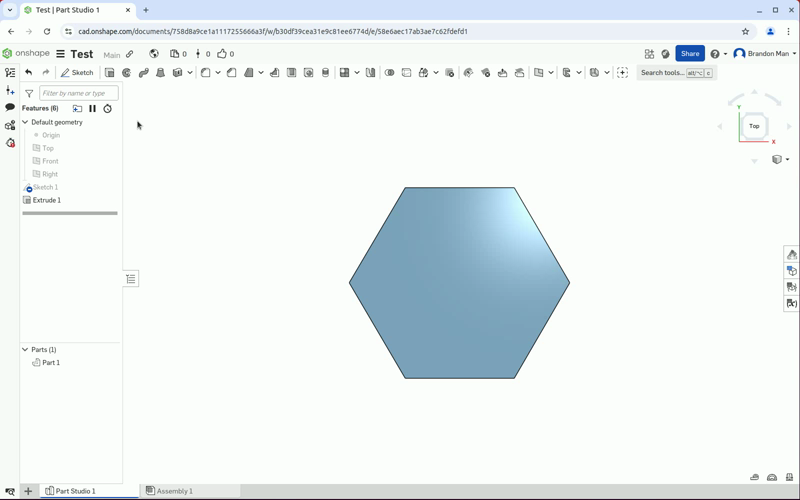
mouse_move(73, 189)
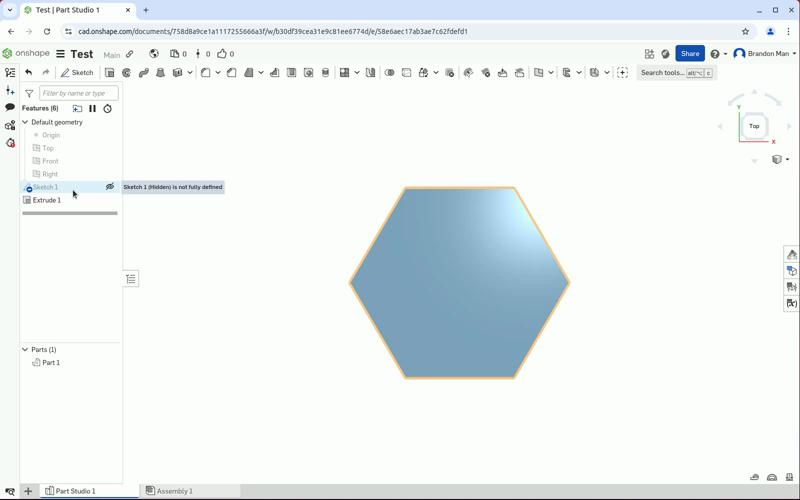
click(73, 189)
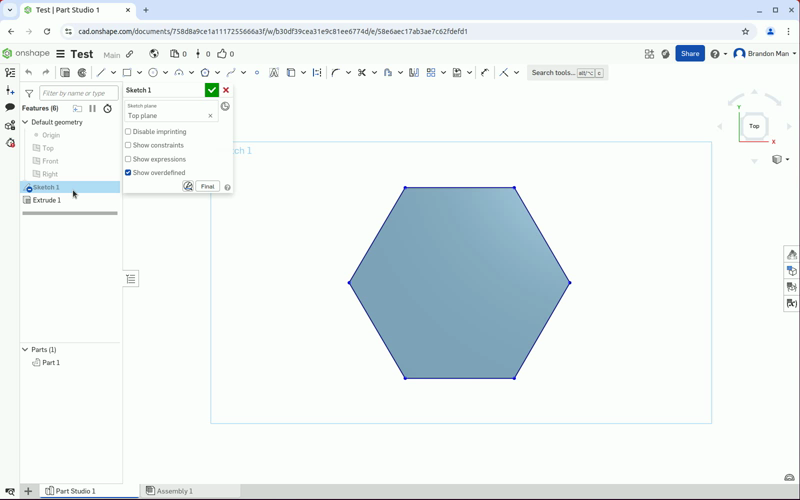
mouse_move(229, 92)
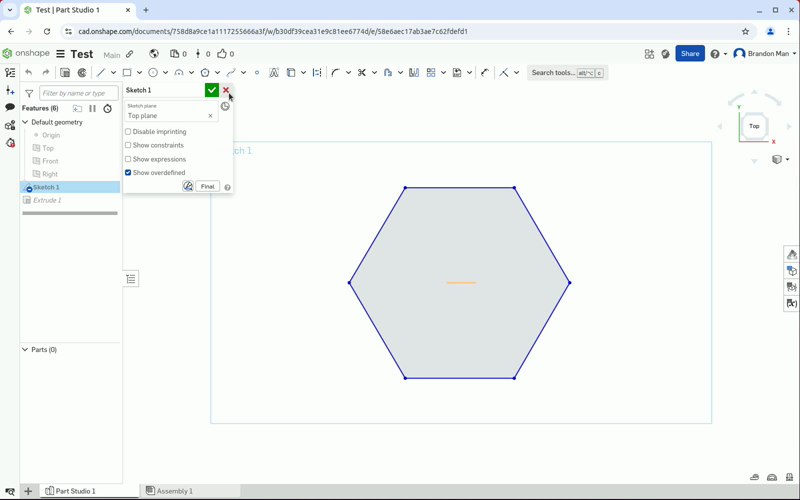
click(229, 92)
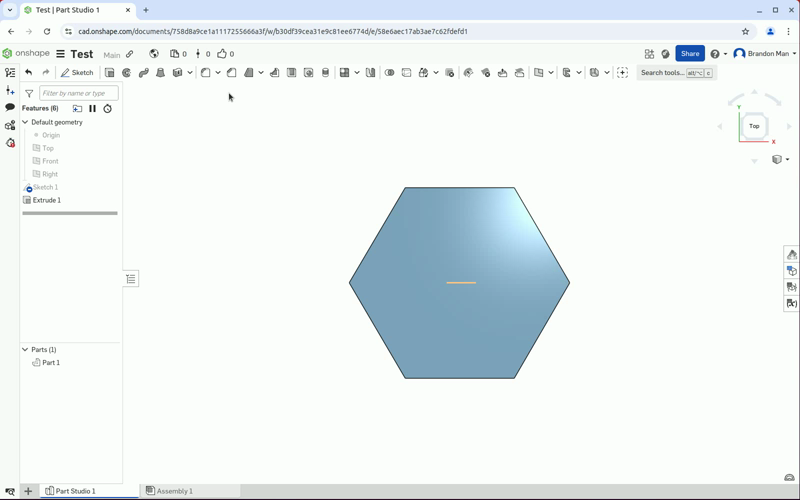
mouse_move(541, 75)
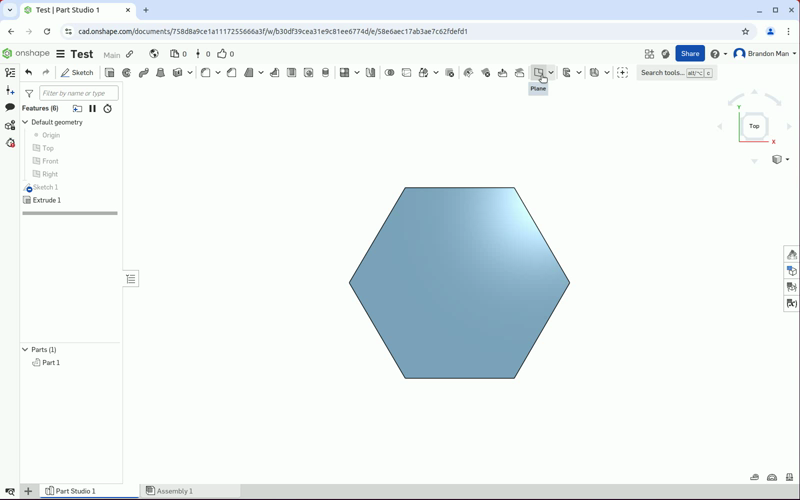
click(541, 75)
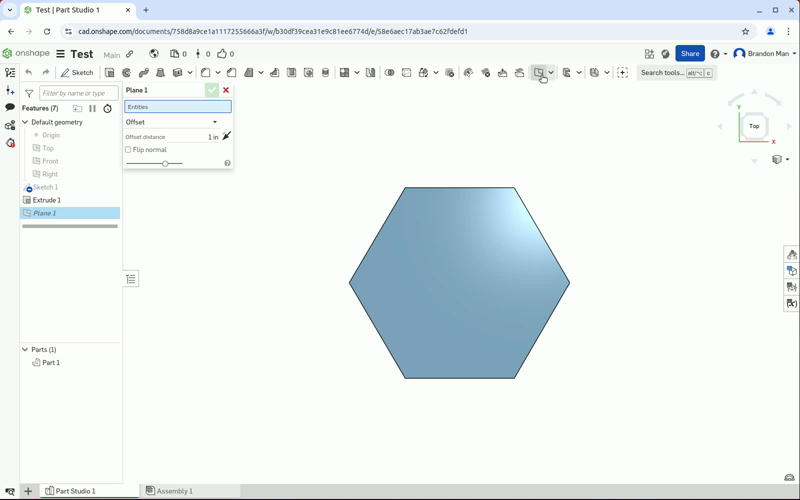
mouse_move(73, 150)
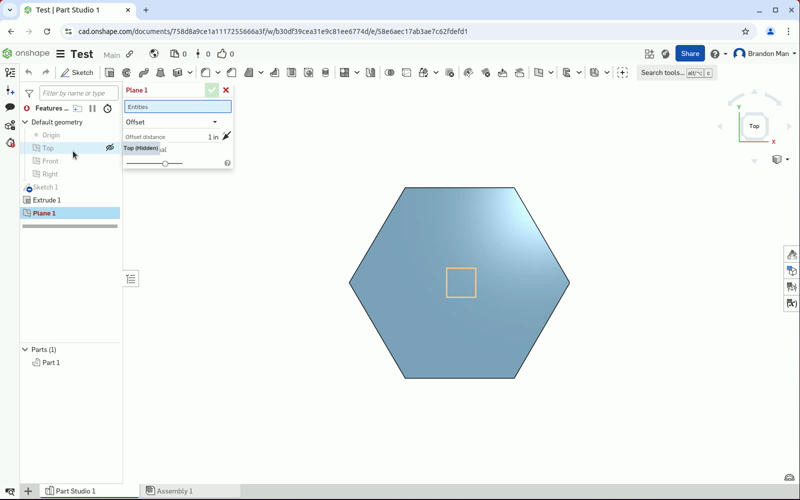
click(73, 150)
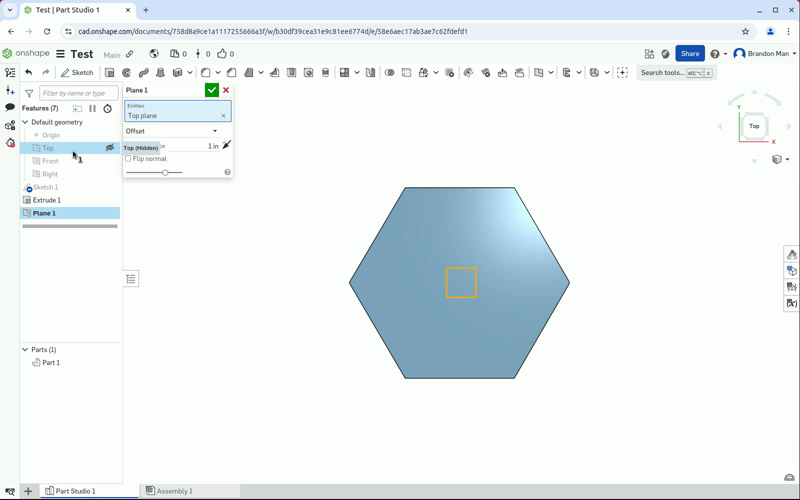
key(tab, 2)
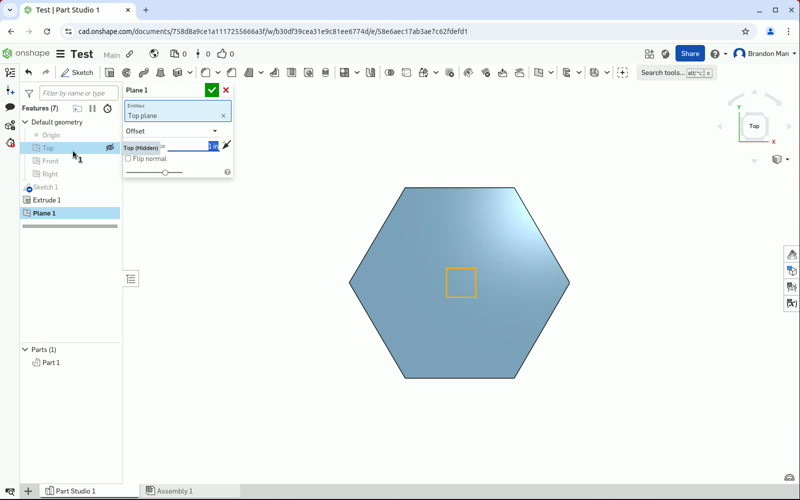
text(15.405)
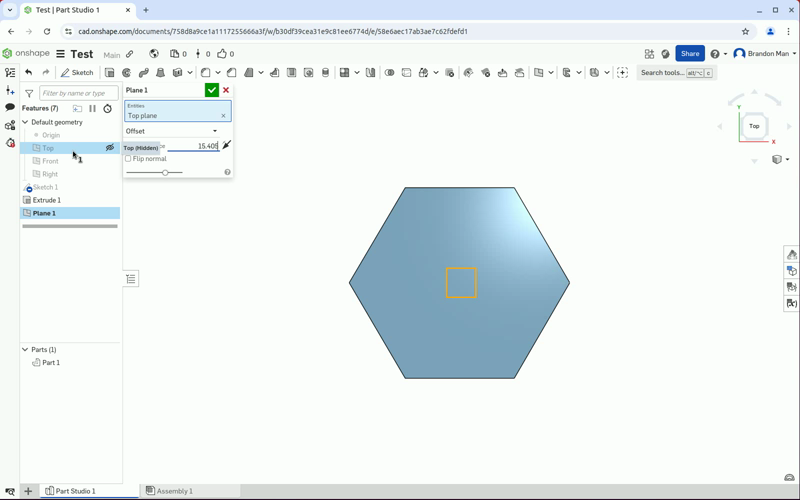
key(enter, 2)
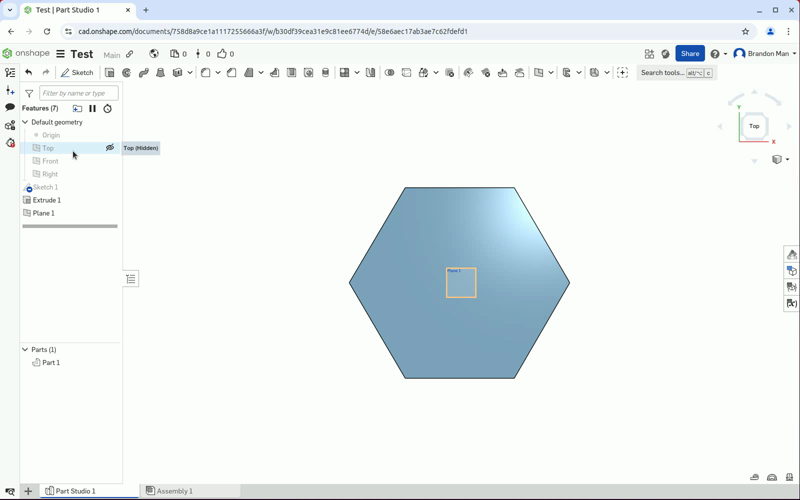
key(shift+s)
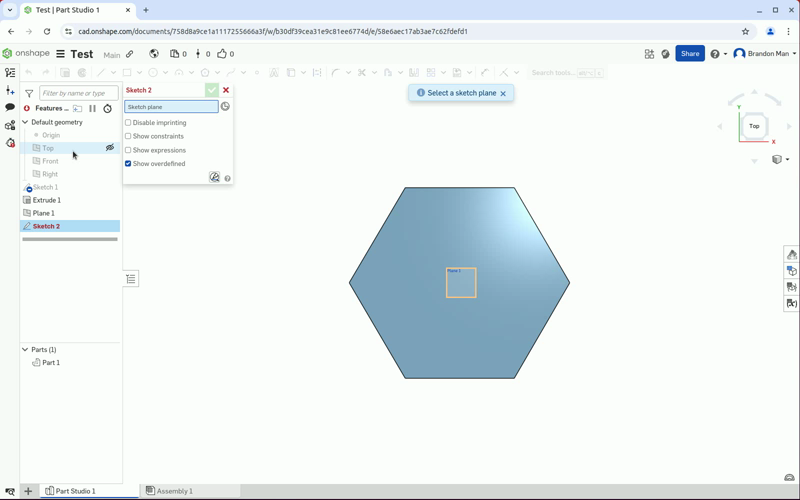
mouse_move(73, 215)
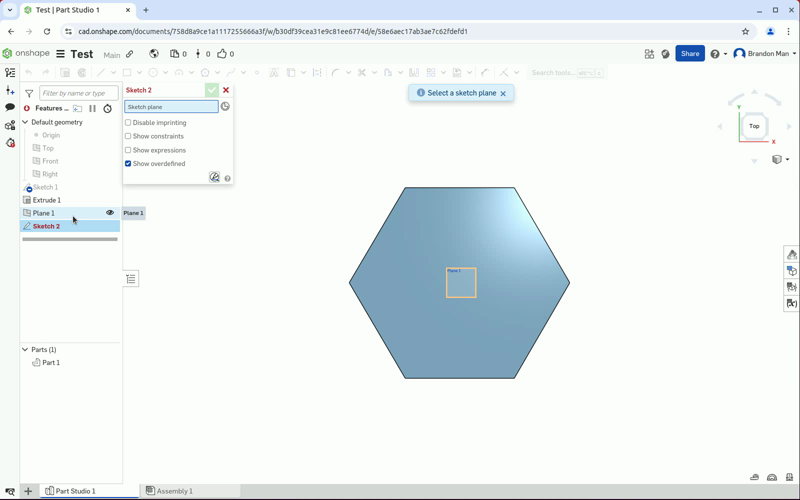
click(73, 215)
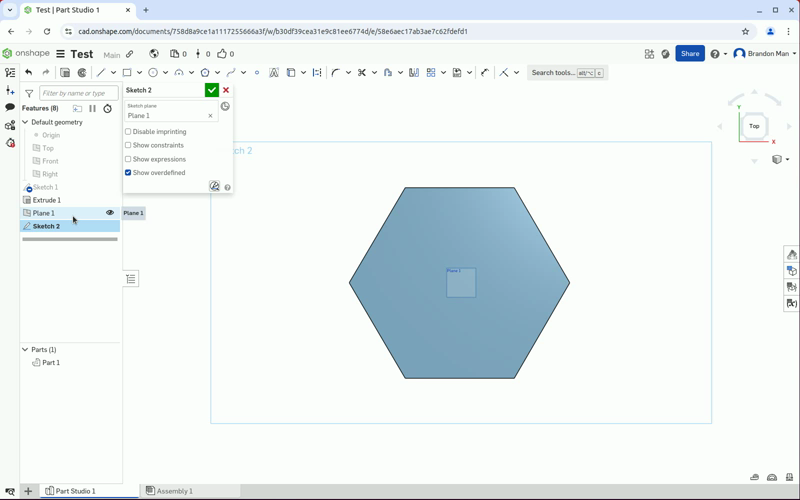
mouse_move(73, 352)
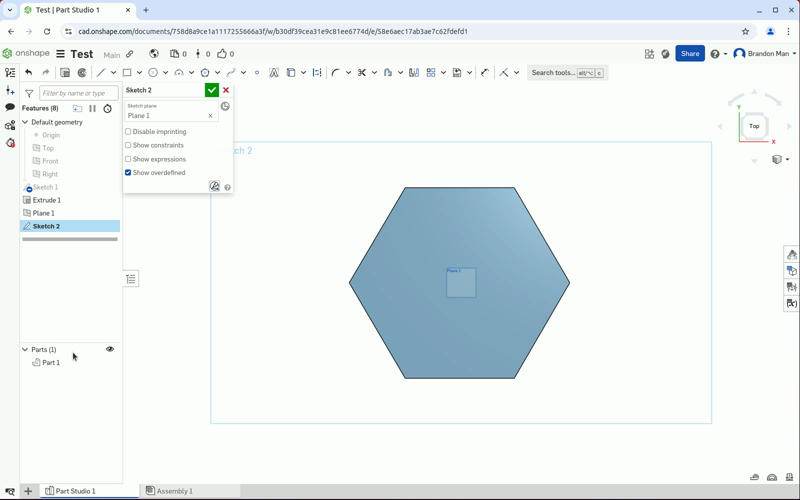
key(y)
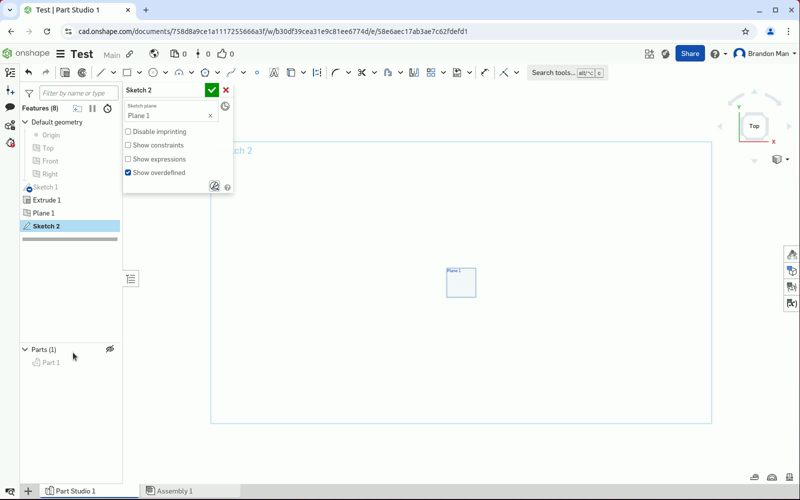
key(c)
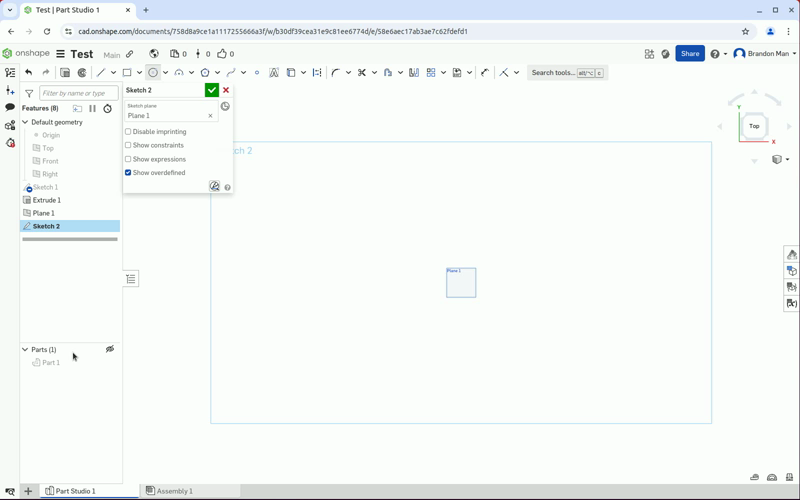
key_down(shift)
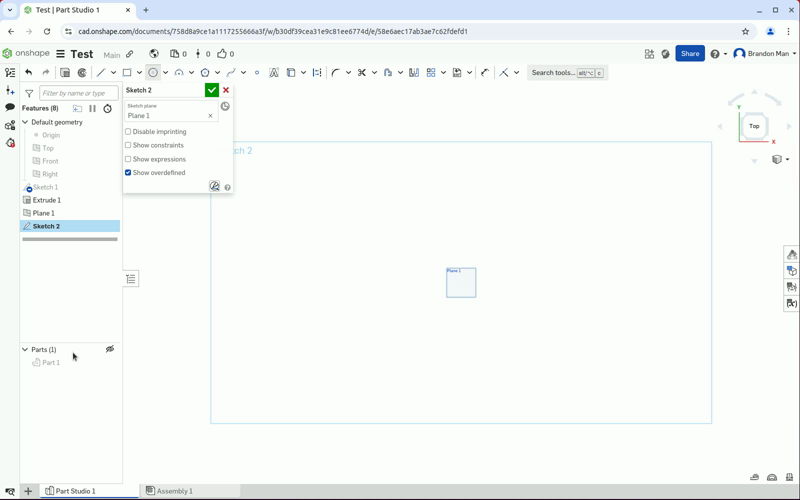
mouse_move(461, 282)
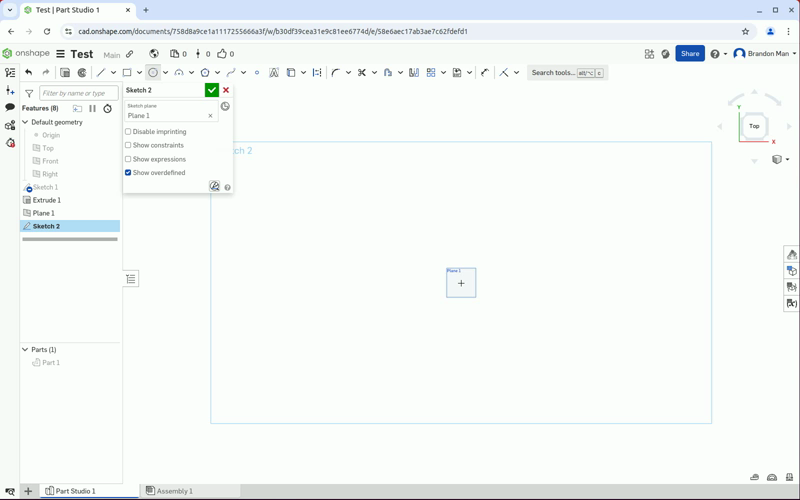
click(461, 282)
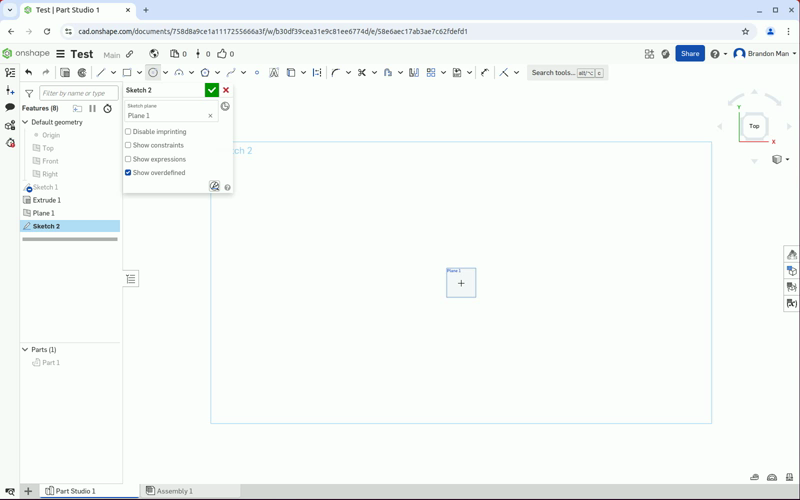
key_up(shift)
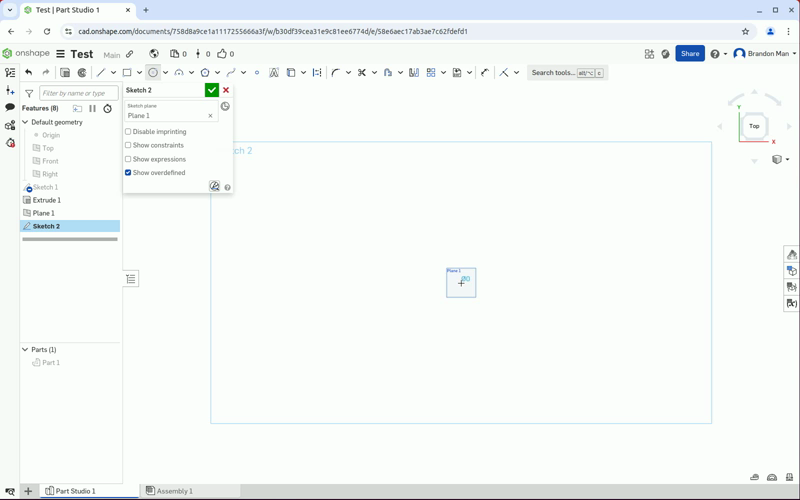
mouse_move(552, 282)
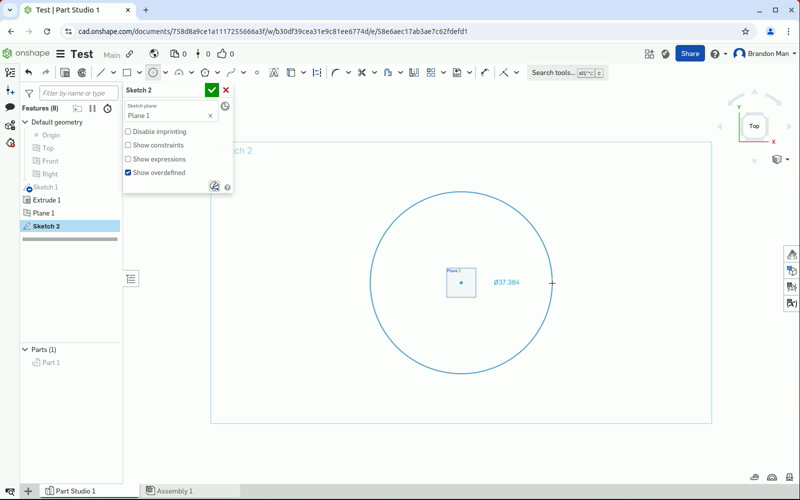
click(552, 282)
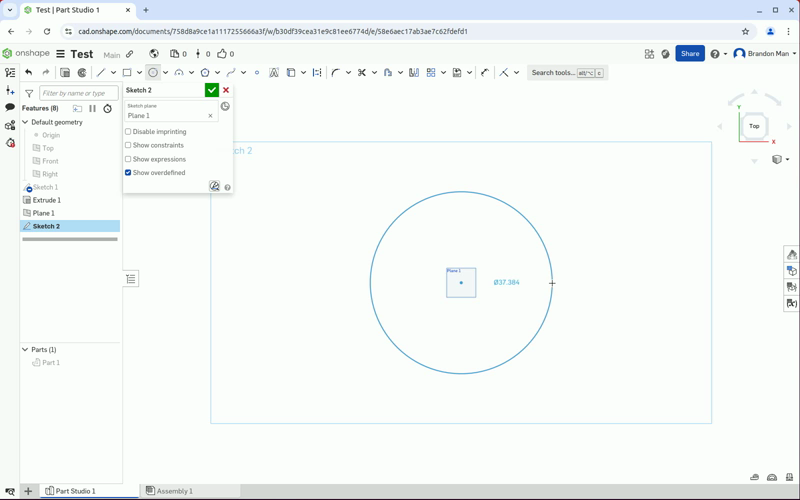
key(esc)
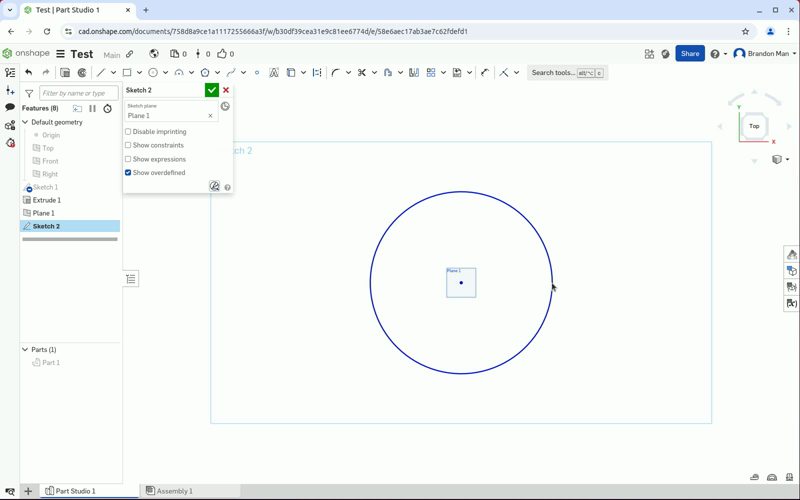
mouse_move(514, 267)
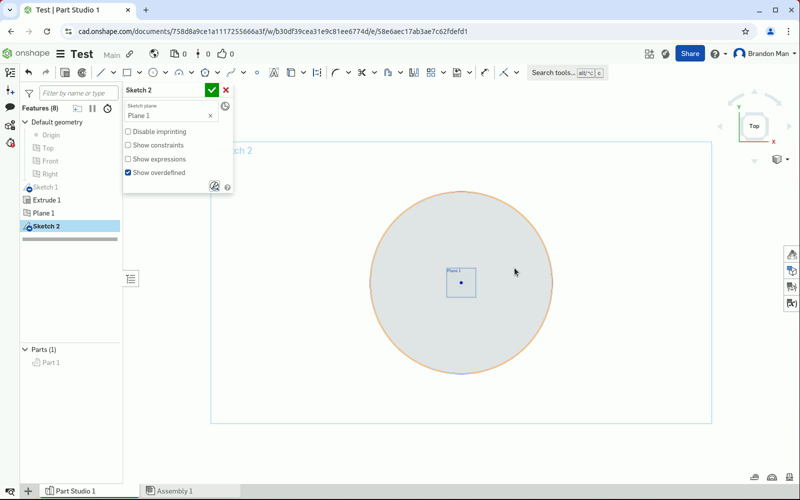
click(514, 267)
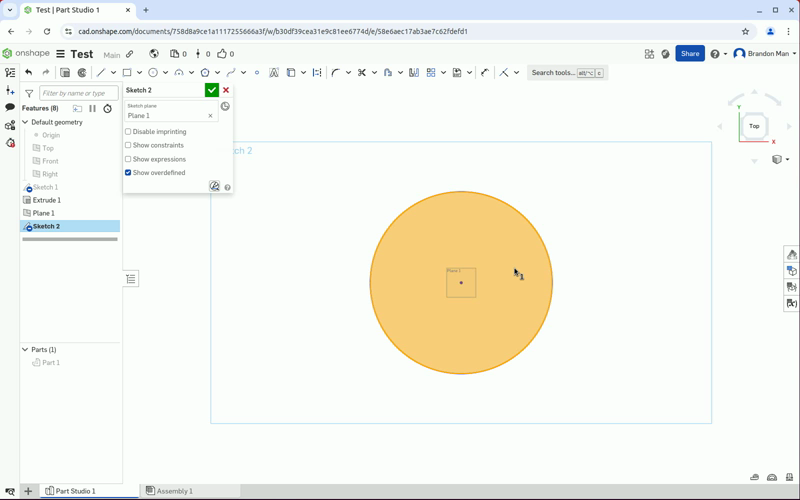
mouse_move(73, 352)
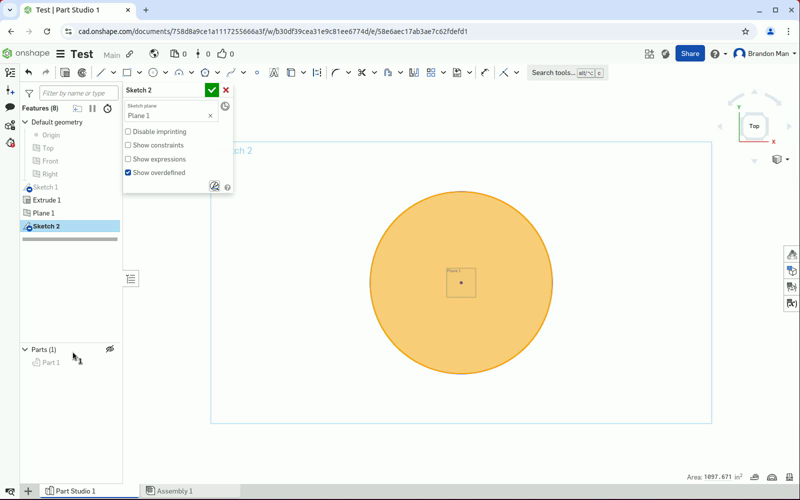
key(shift+y)
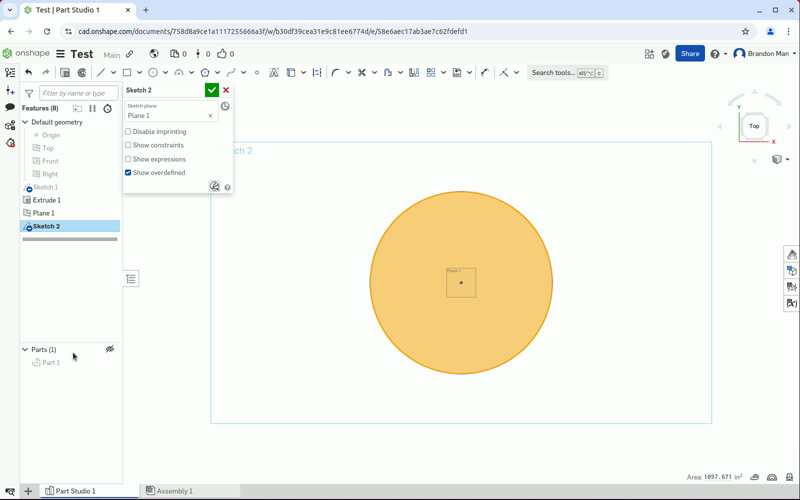
key(shift+e)
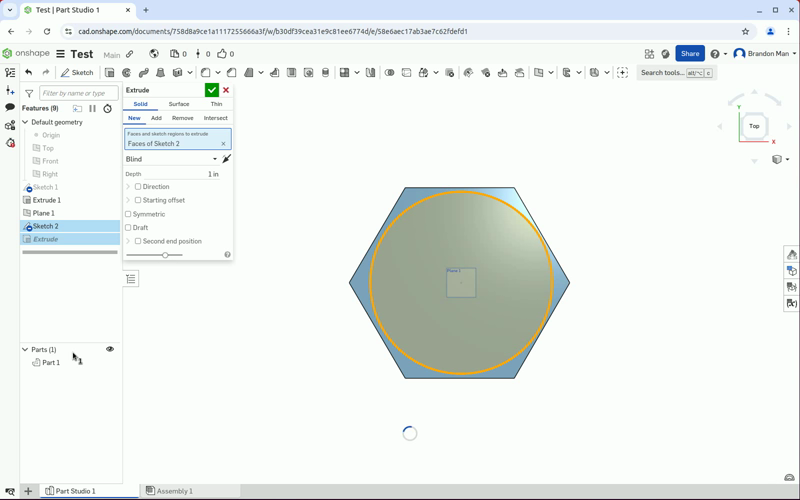
mouse_move(143, 106)
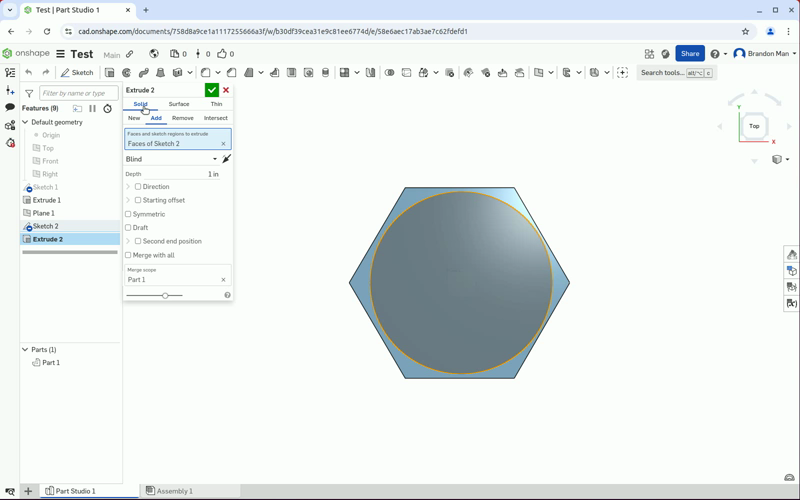
click(143, 106)
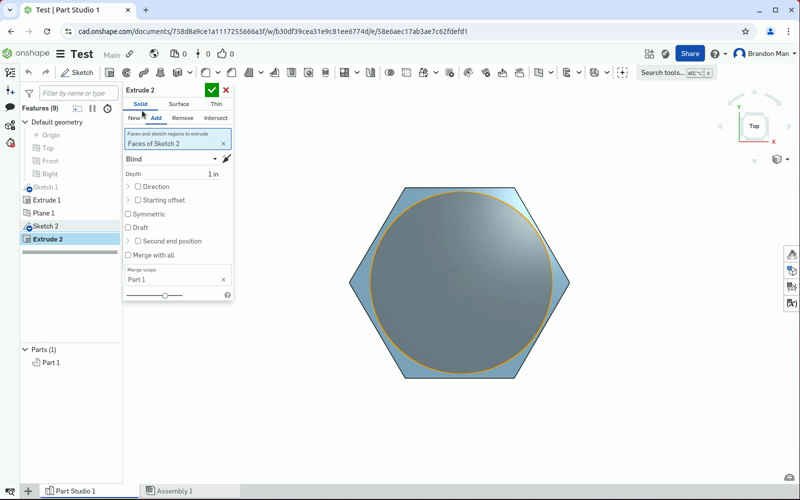
mouse_move(137, 120)
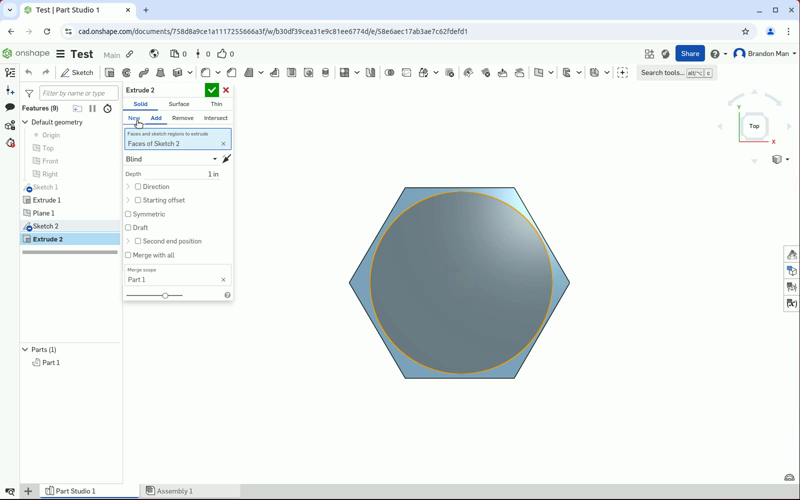
click(137, 120)
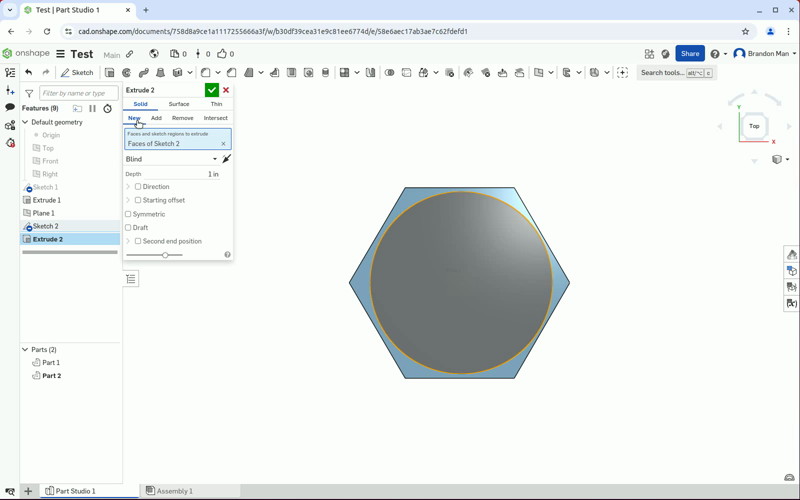
key(tab, 4)
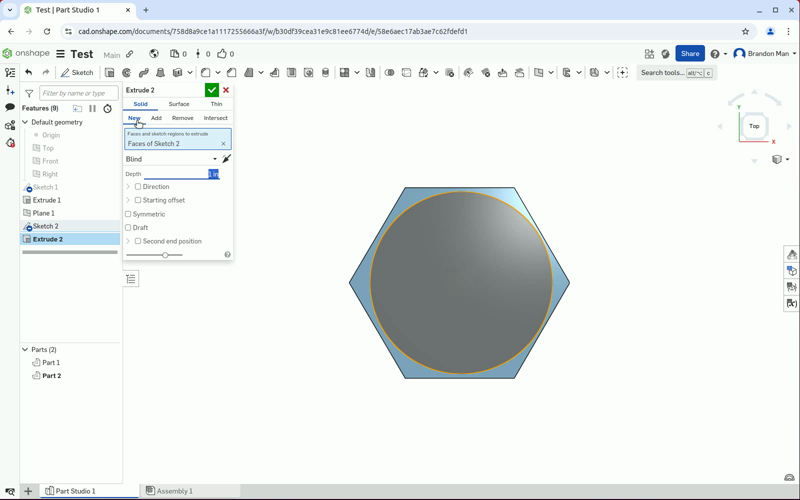
text(7.703)
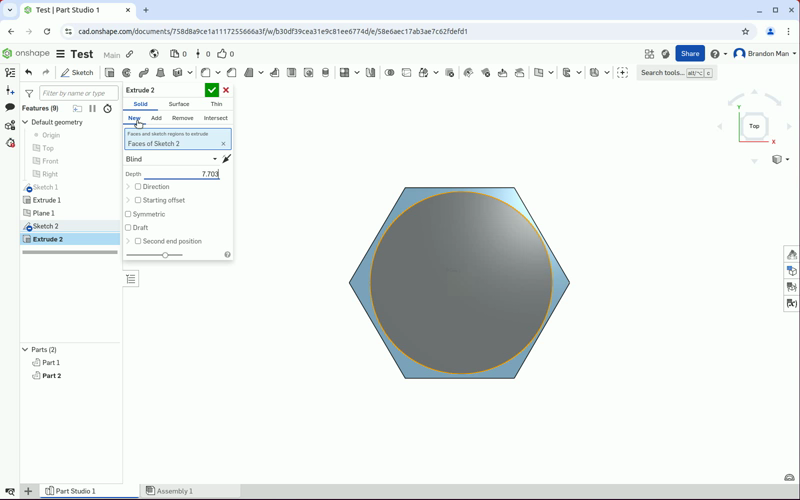
key(enter)
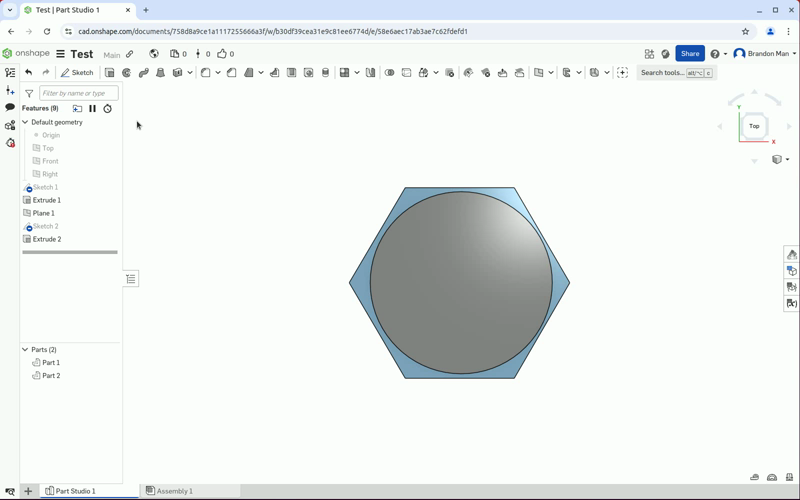
key(shift+h)
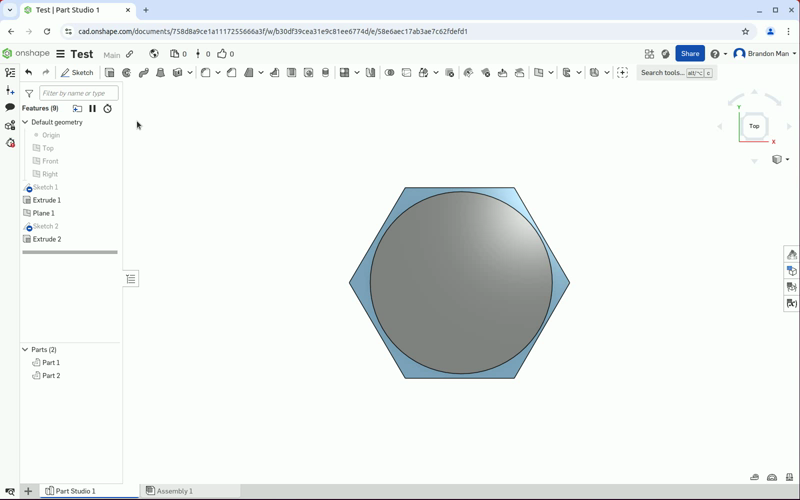
key(shift+h)
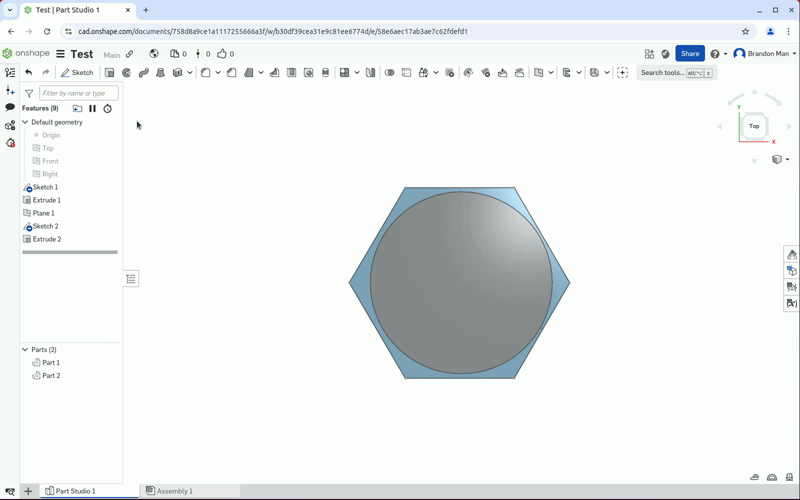
key(shift+7)
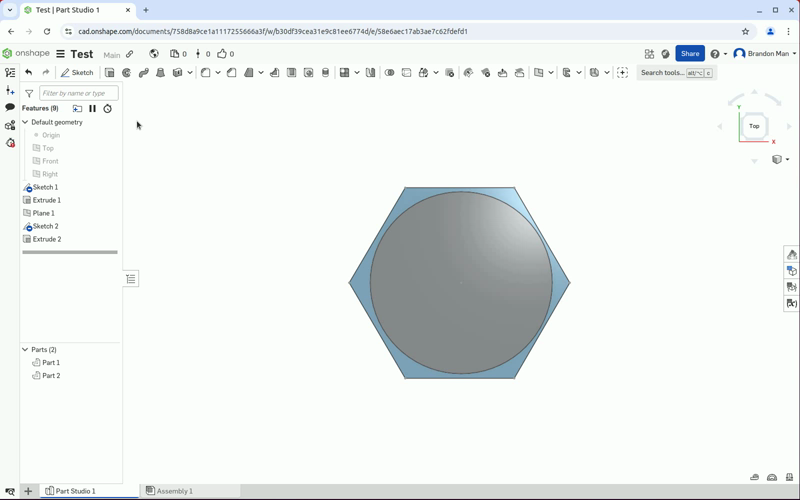
key(up, 3)
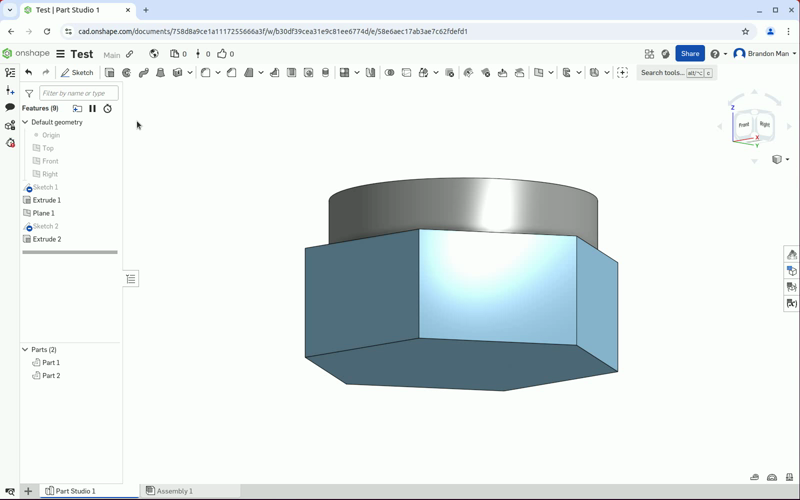
key(left, 3)
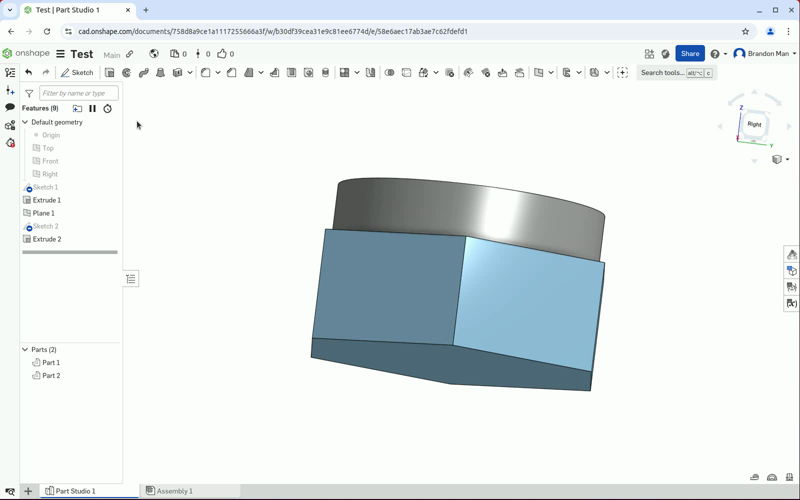
key(right, 3)
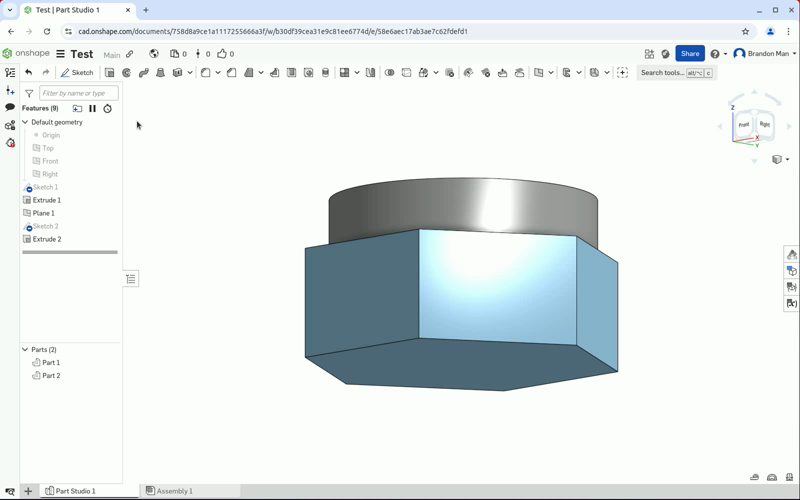
key(down, 3)
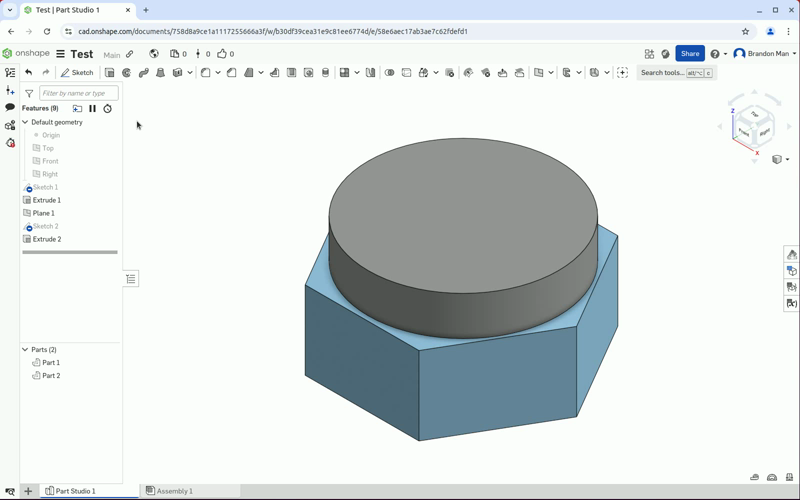
mouse_move(73, 189)
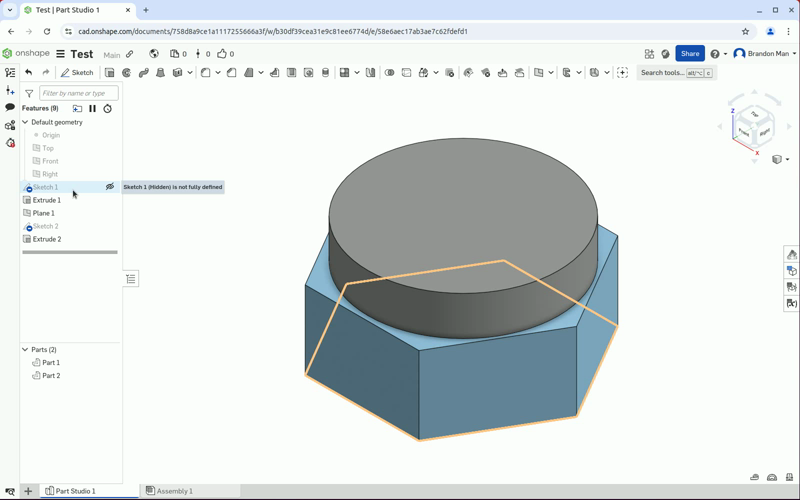
click(73, 189)